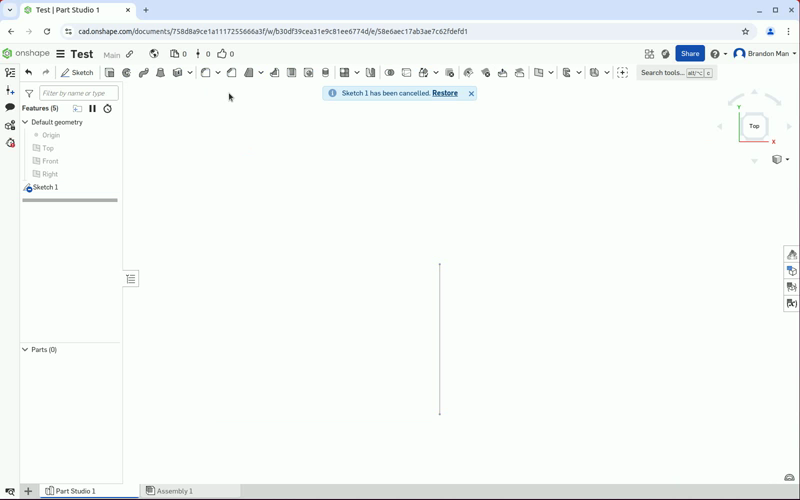
key(shift+h)
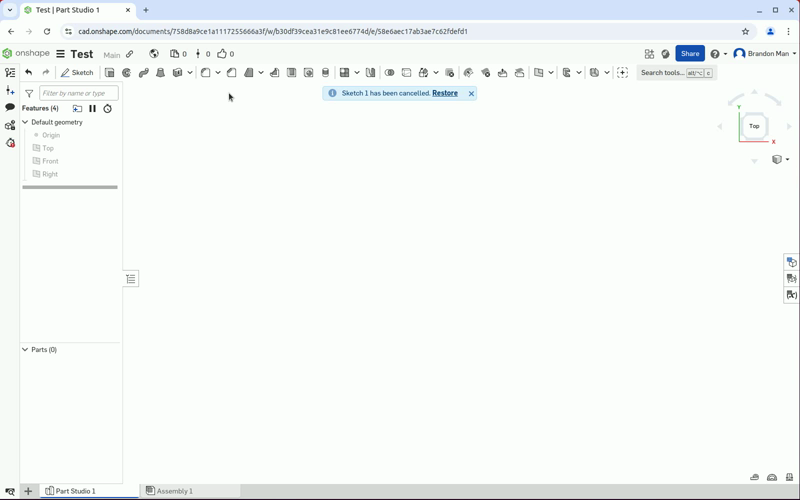
mouse_move(73, 352)
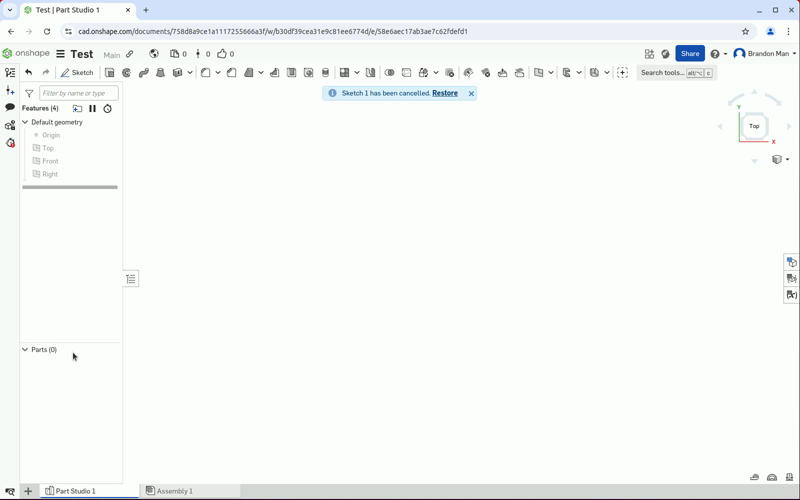
key(y)
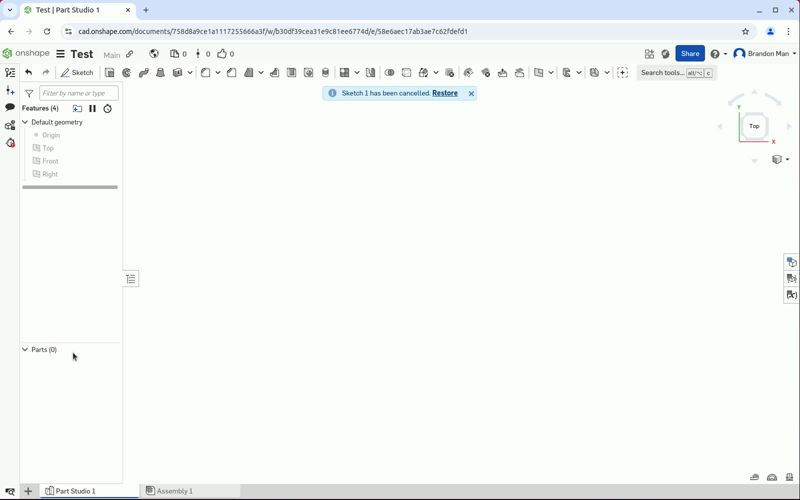
key(shift+p)
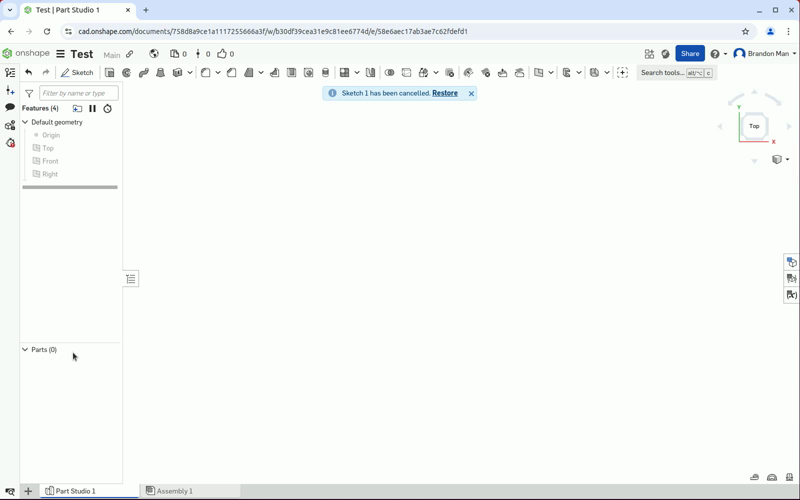
key(space)
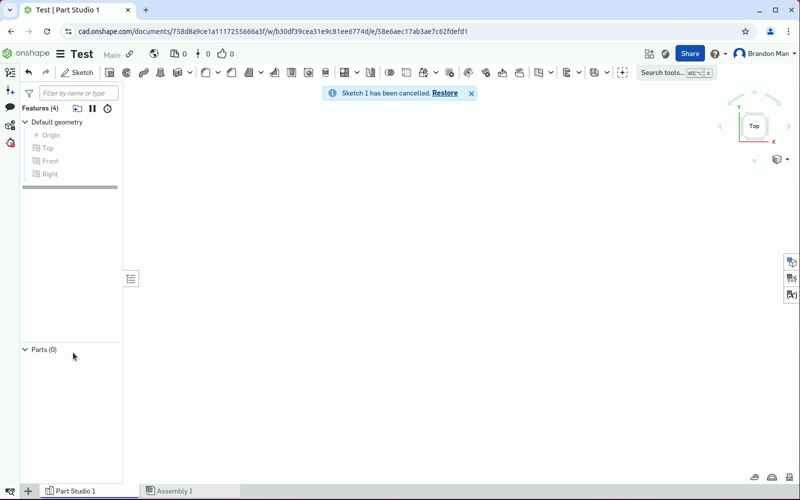
key_down(shift)
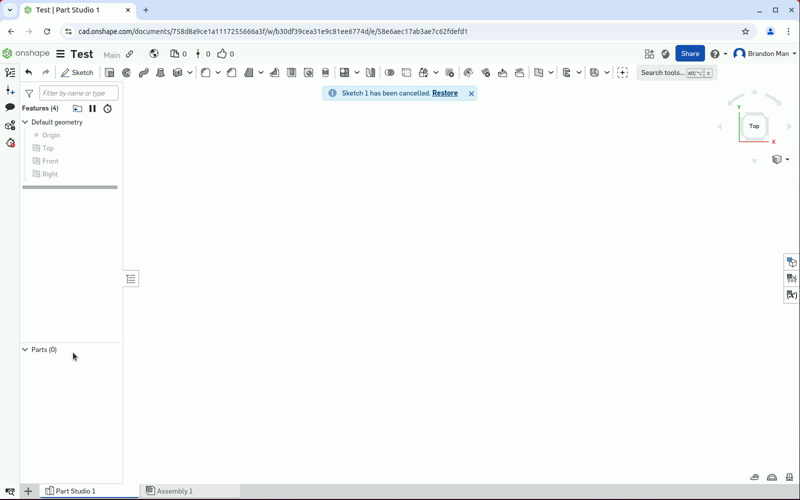
key(up)
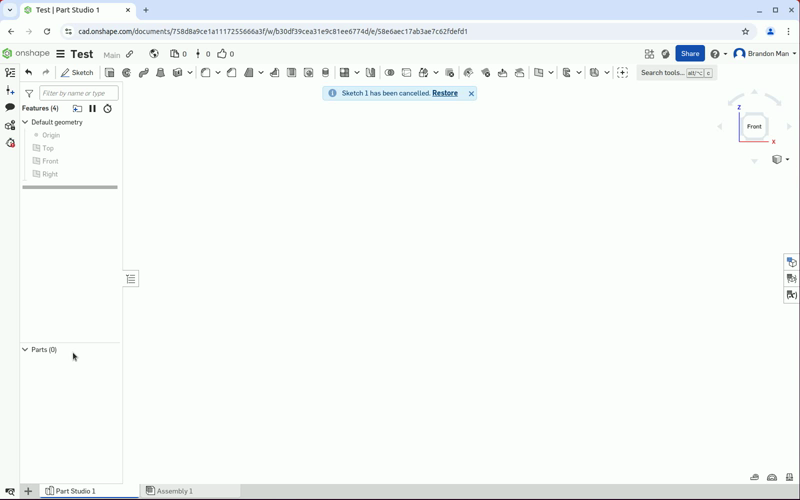
key_up(shift)
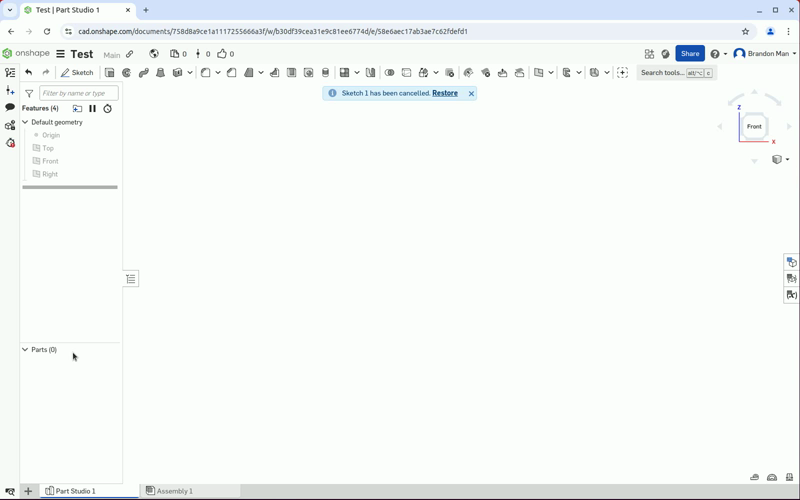
mouse_move(73, 352)
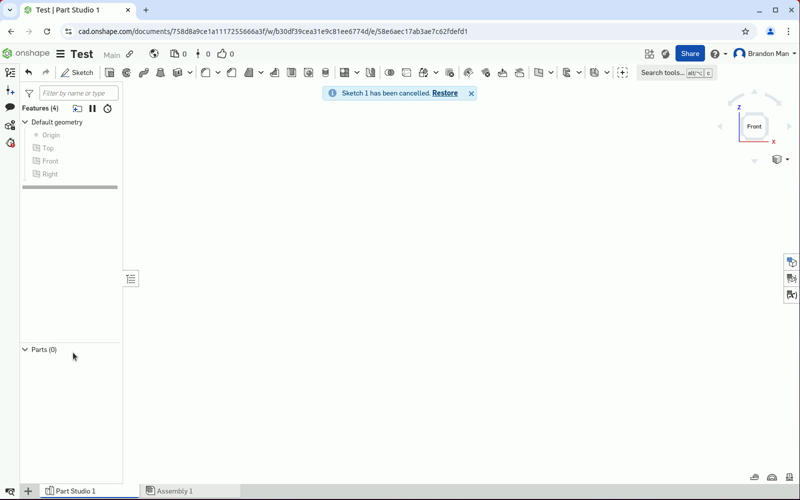
key(shift+y)
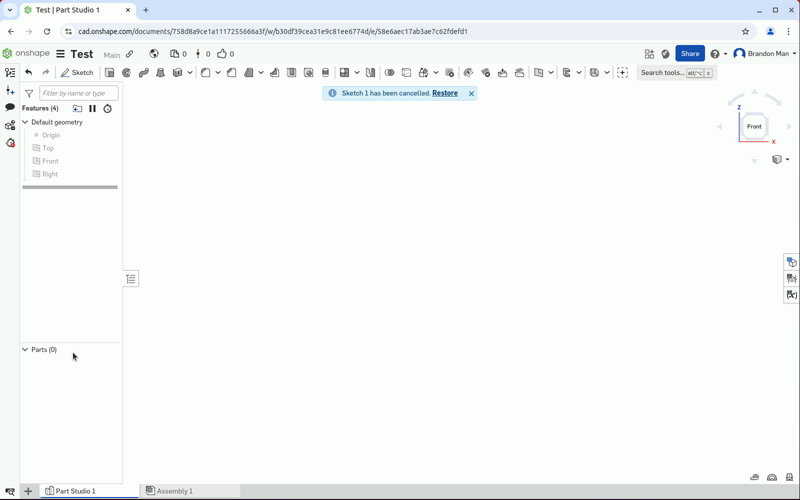
key(shift+s)
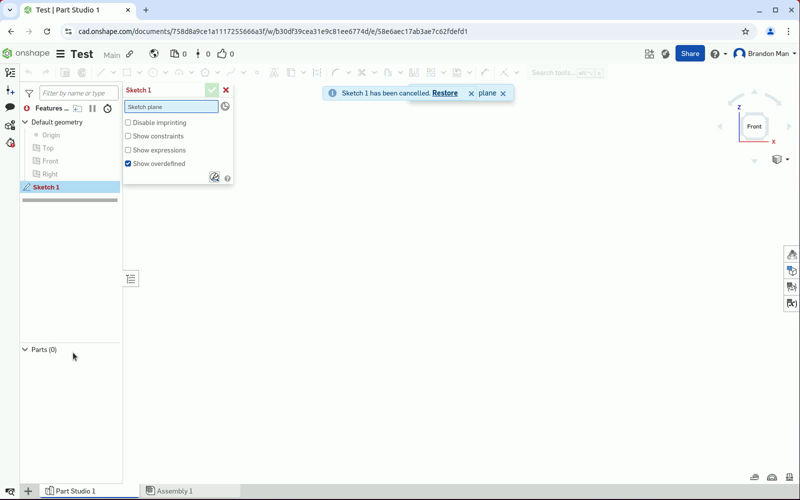
mouse_move(73, 163)
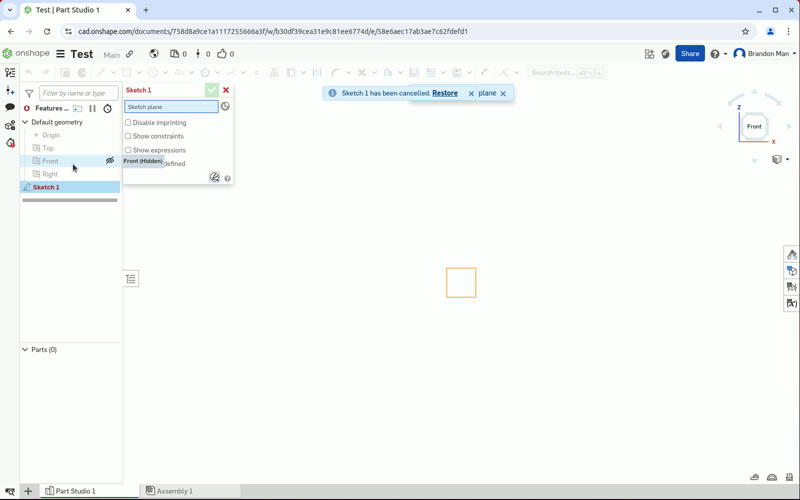
click(73, 163)
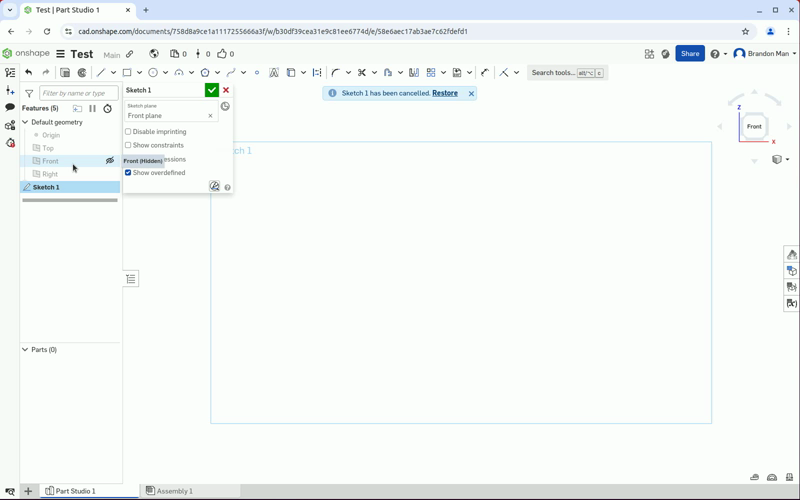
mouse_move(73, 352)
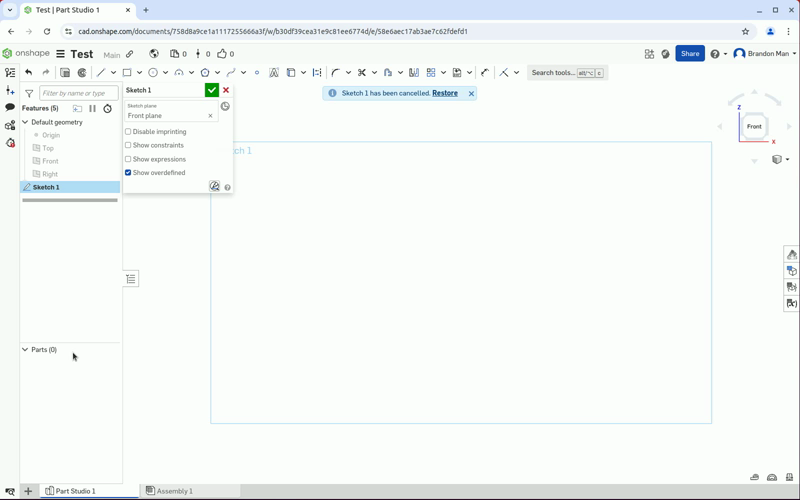
key(y)
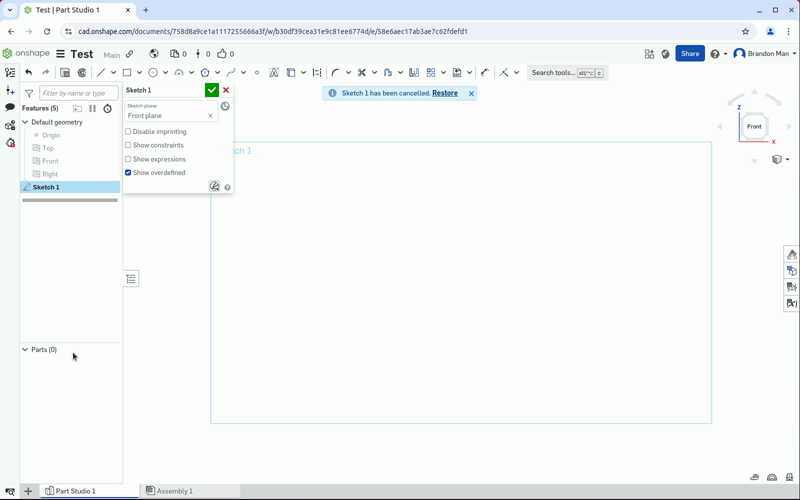
key(l)
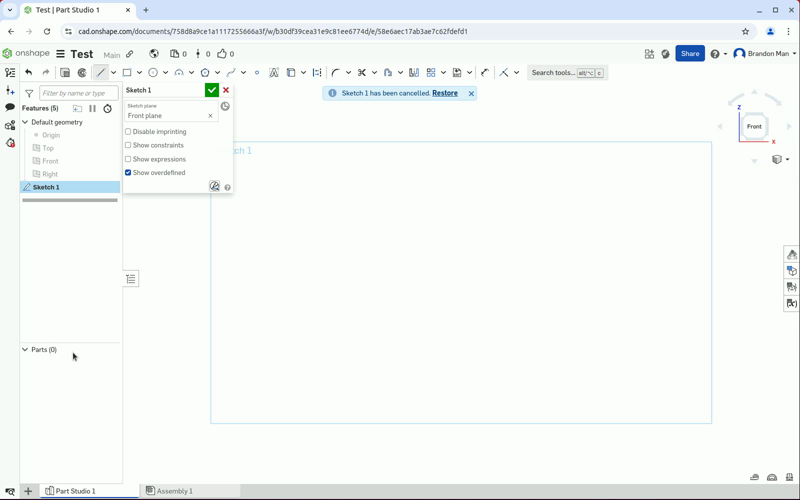
key_down(shift)
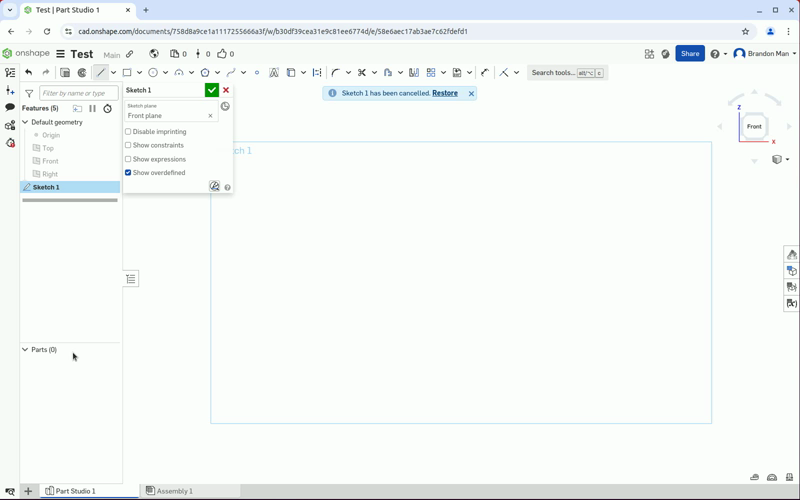
mouse_move(404, 306)
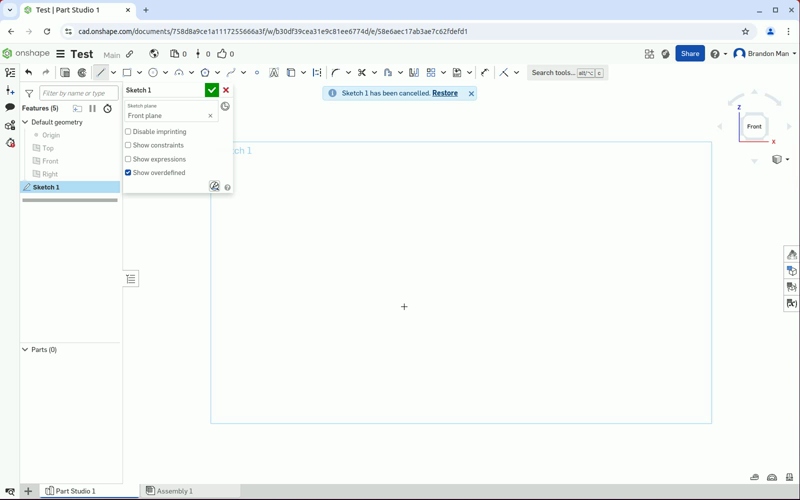
click(404, 306)
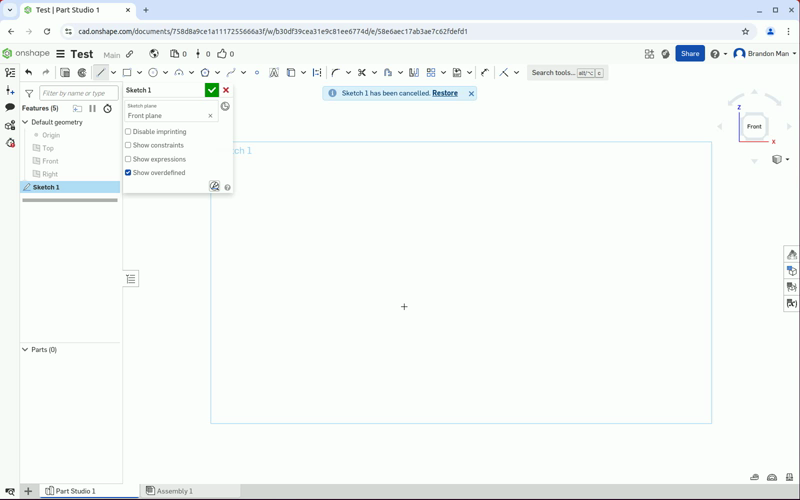
key_up(shift)
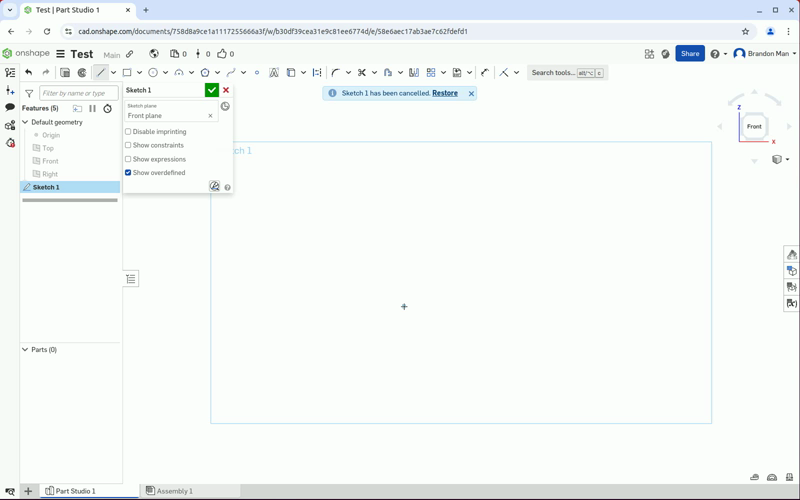
key_down(shift)
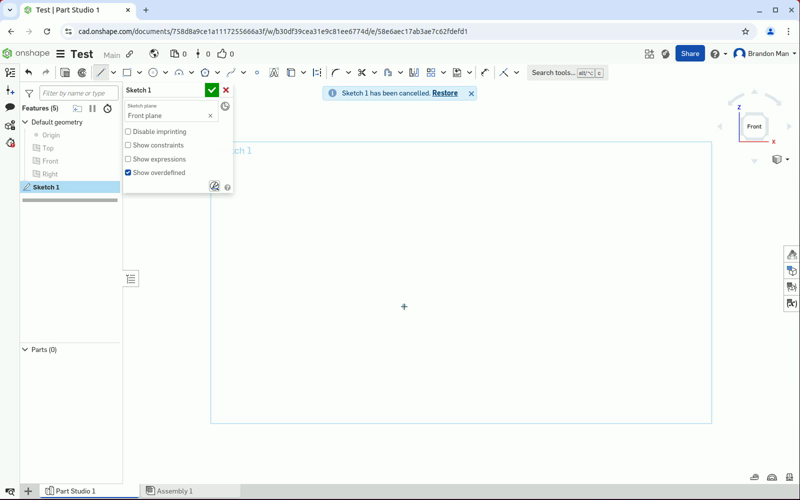
mouse_move(516, 306)
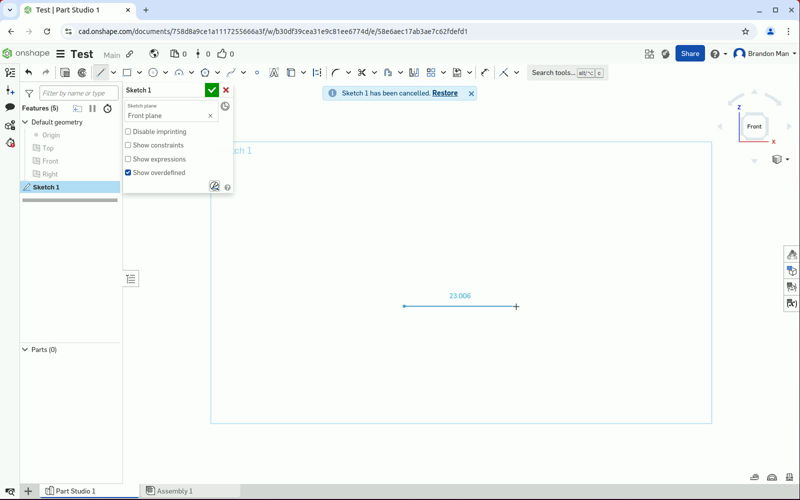
click(516, 306)
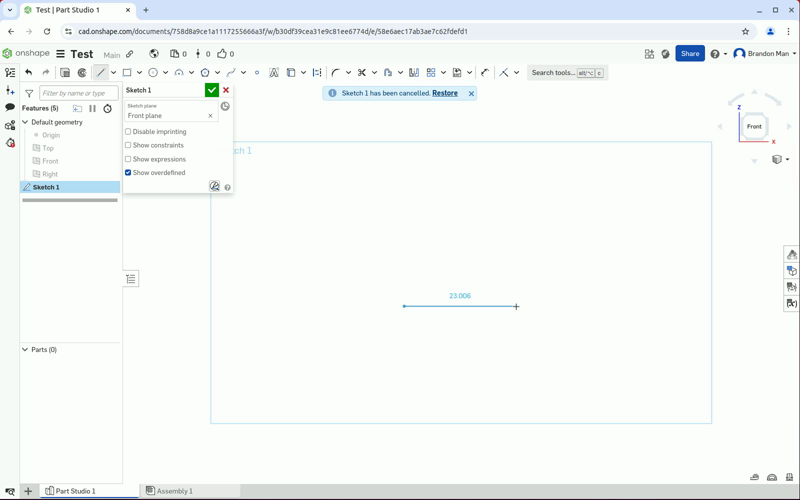
key_up(shift)
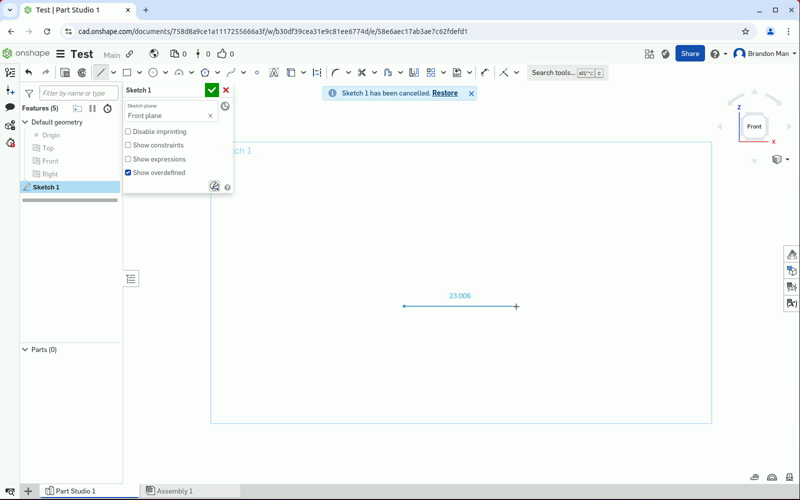
key_down(shift)
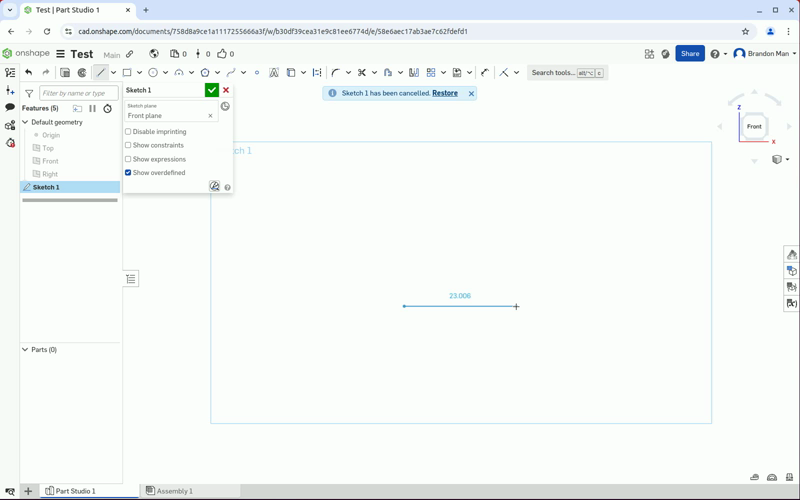
mouse_move(546, 306)
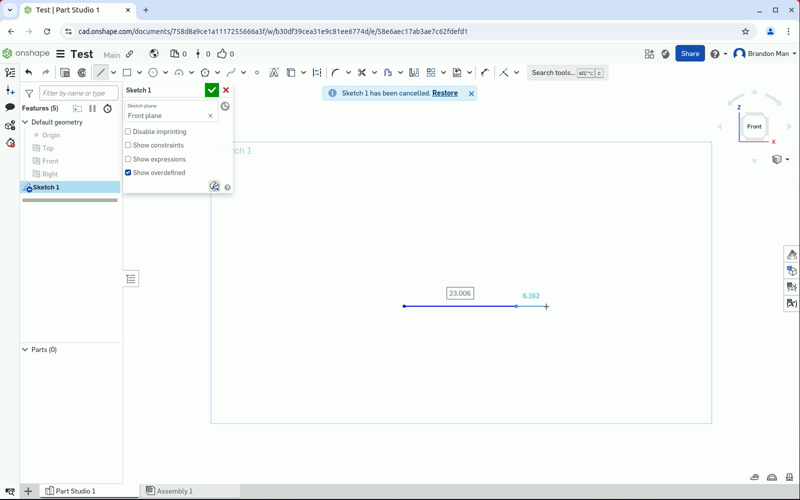
mouse_move(516, 260)
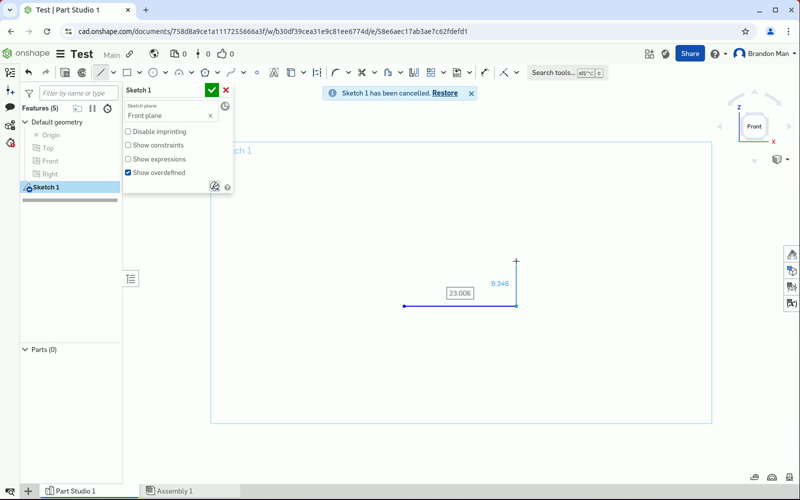
click(516, 260)
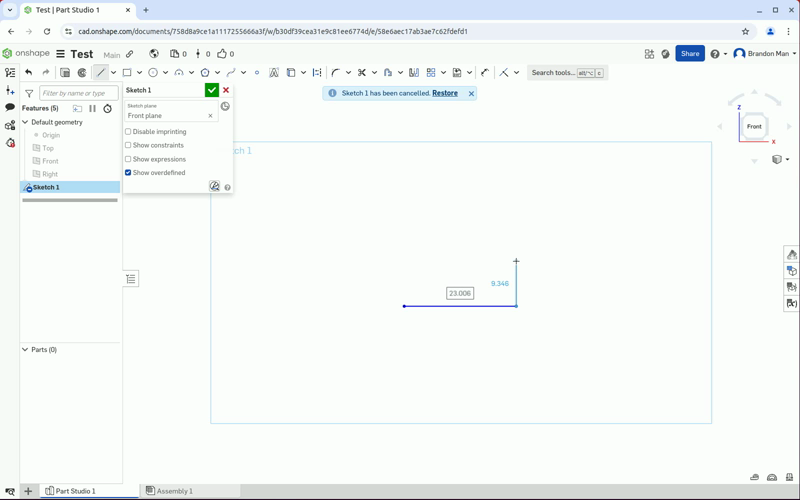
key_up(shift)
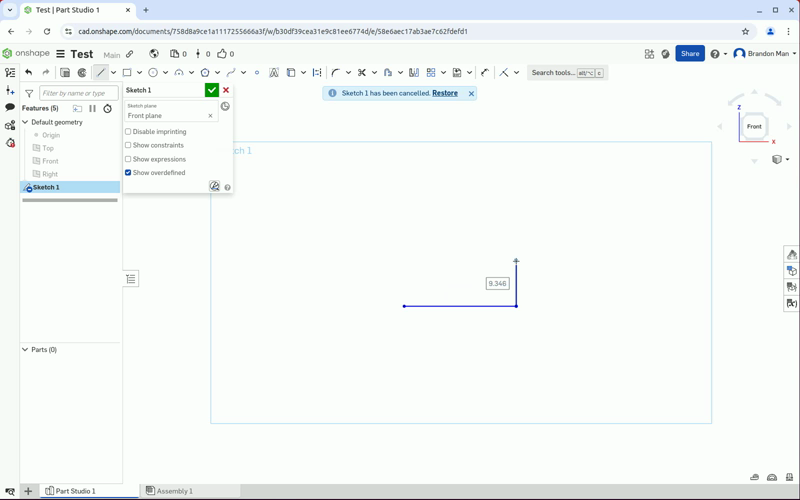
key_down(shift)
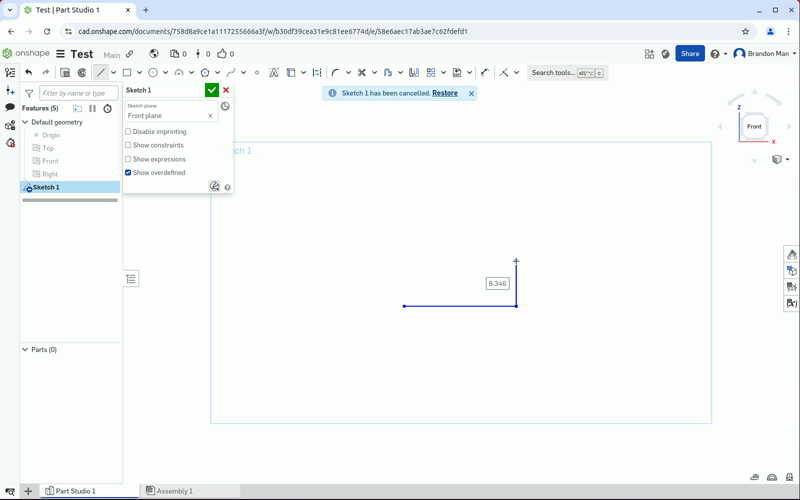
mouse_move(404, 260)
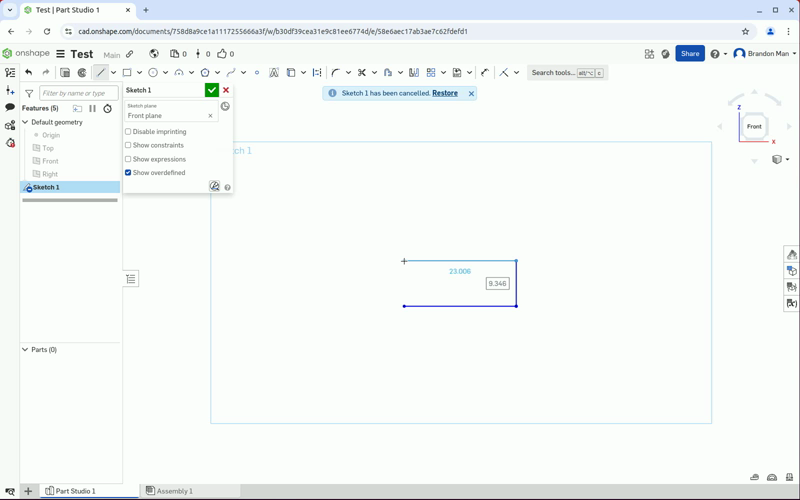
click(404, 260)
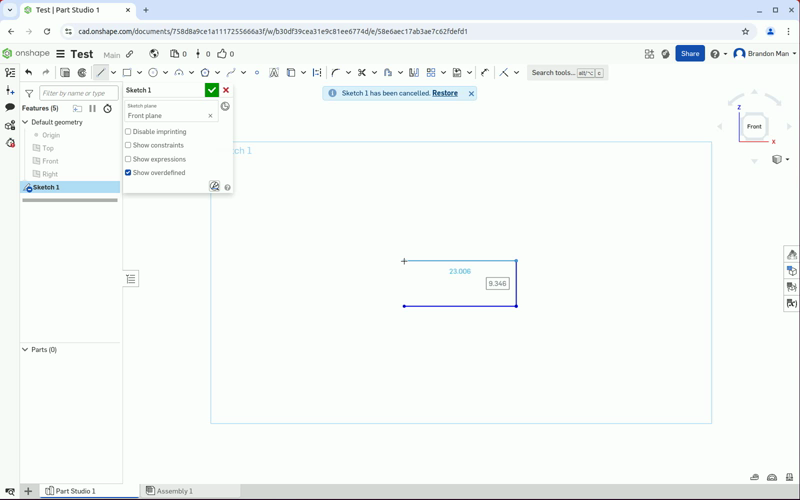
key_up(shift)
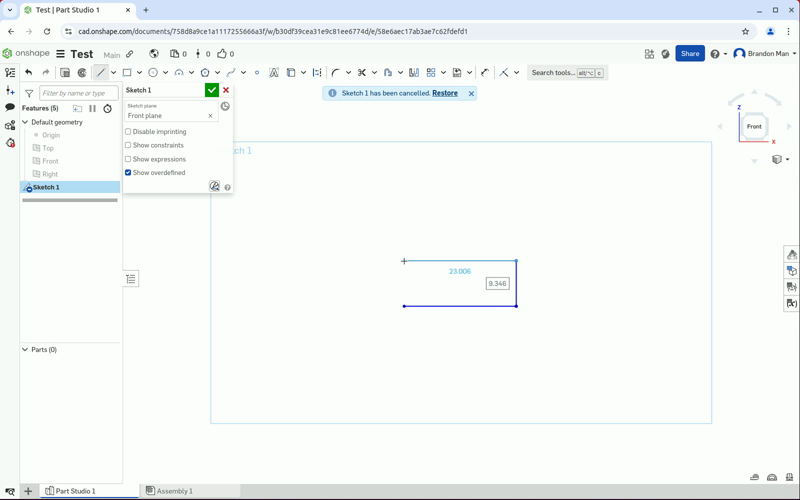
mouse_move(434, 260)
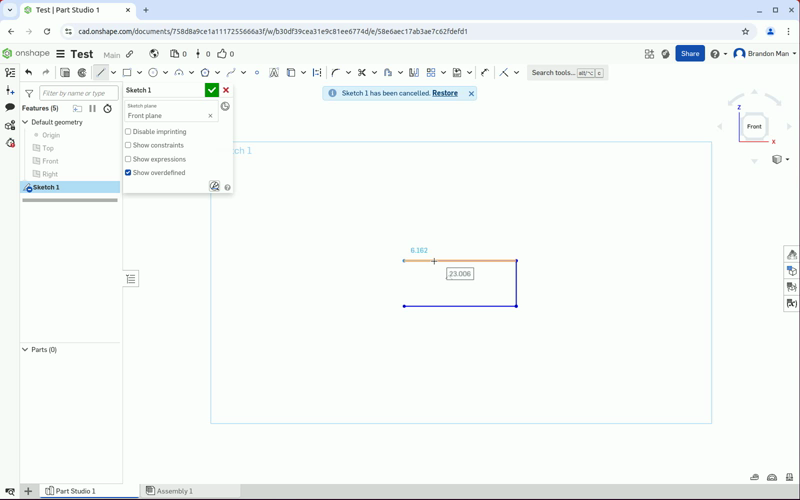
key_down(shift)
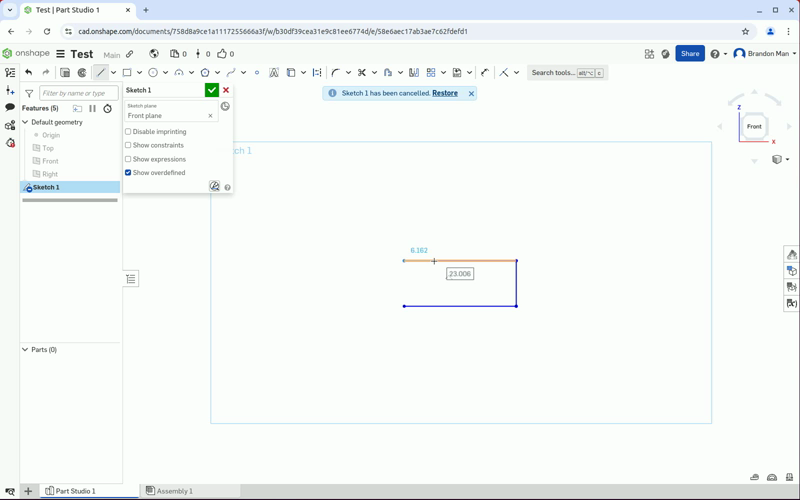
mouse_move(404, 306)
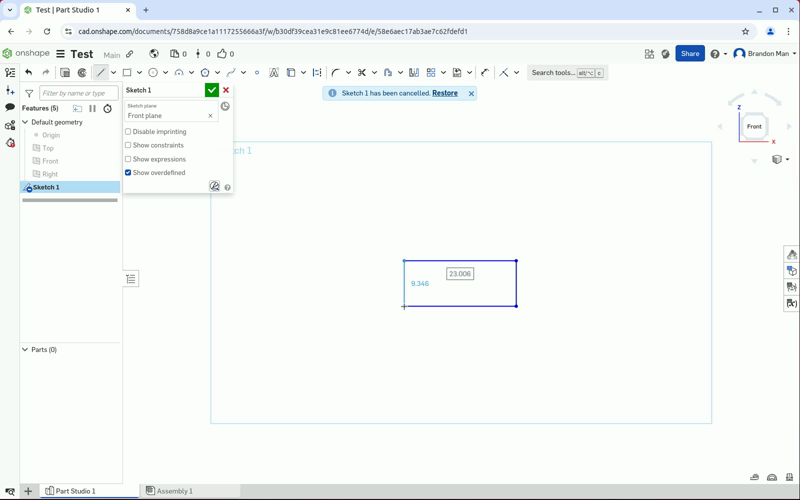
key_up(shift)
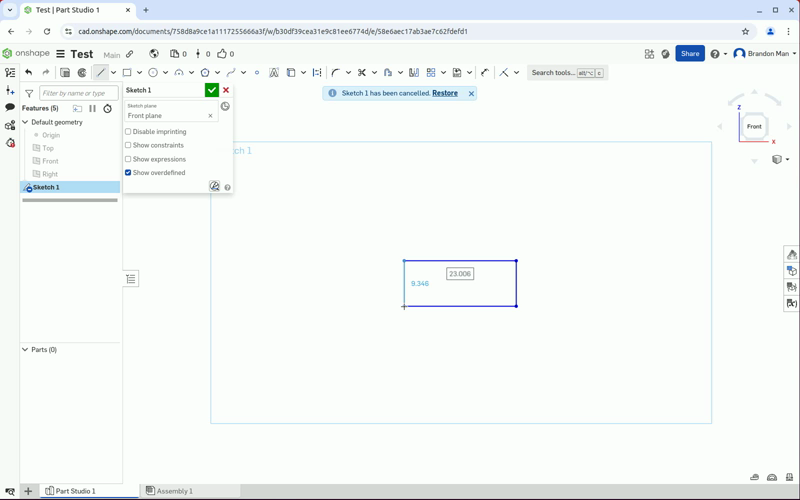
click(404, 306)
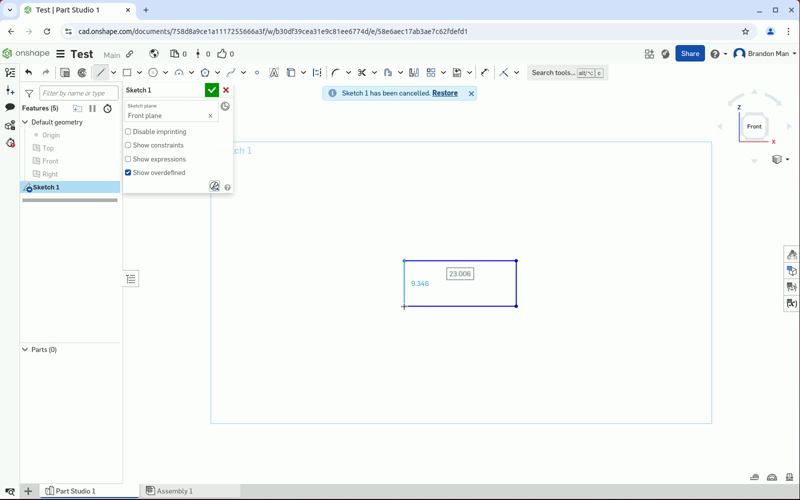
key(esc)
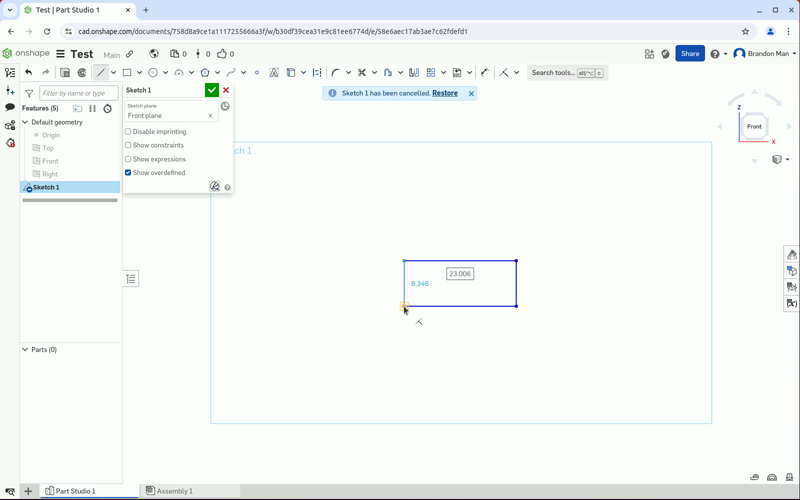
key(l)
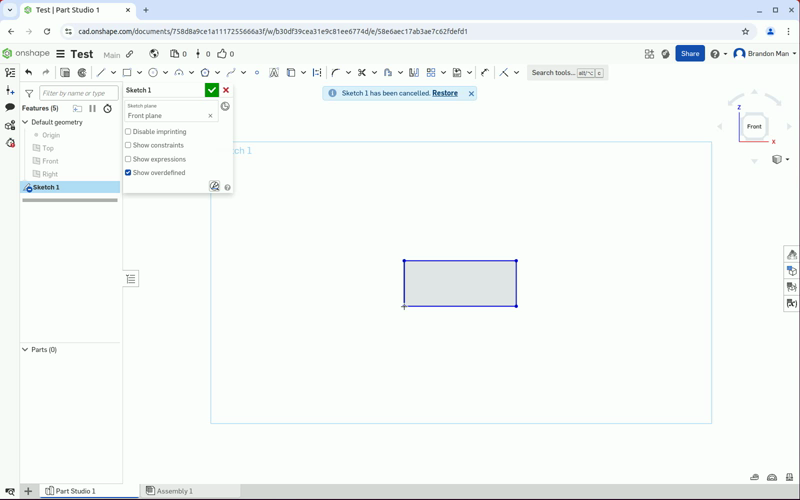
key_down(shift)
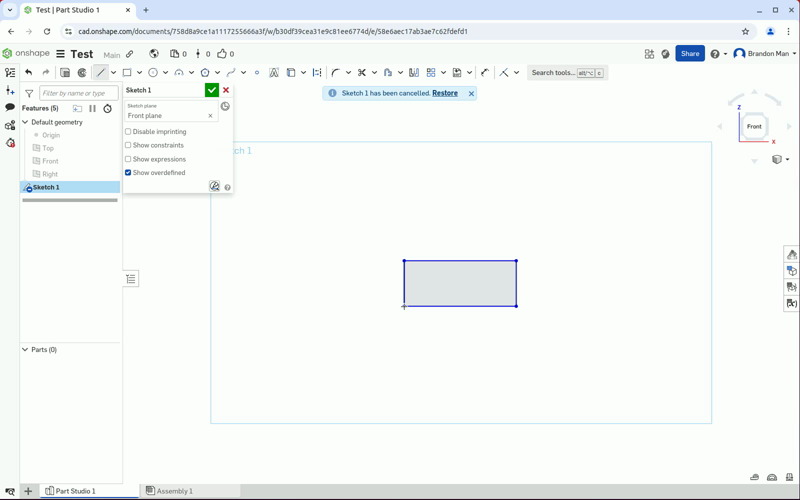
mouse_move(412, 297)
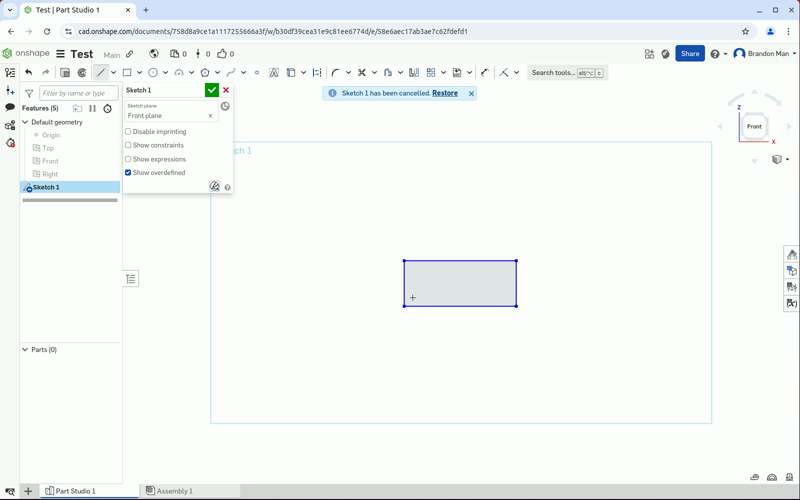
click(412, 297)
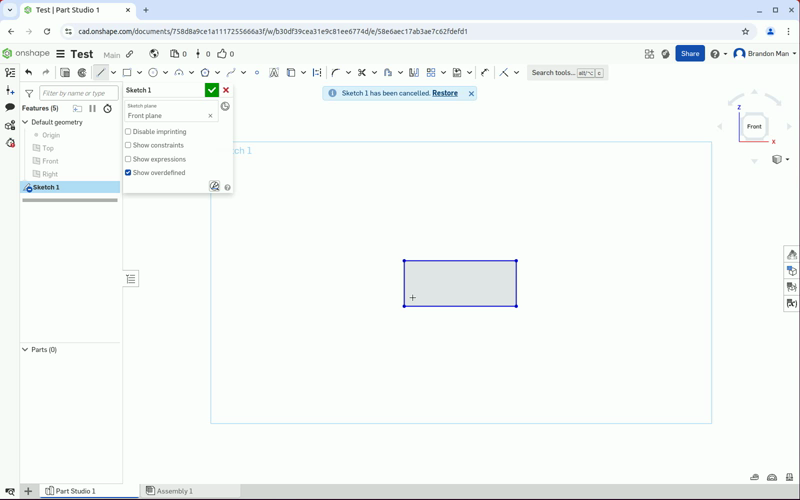
key_up(shift)
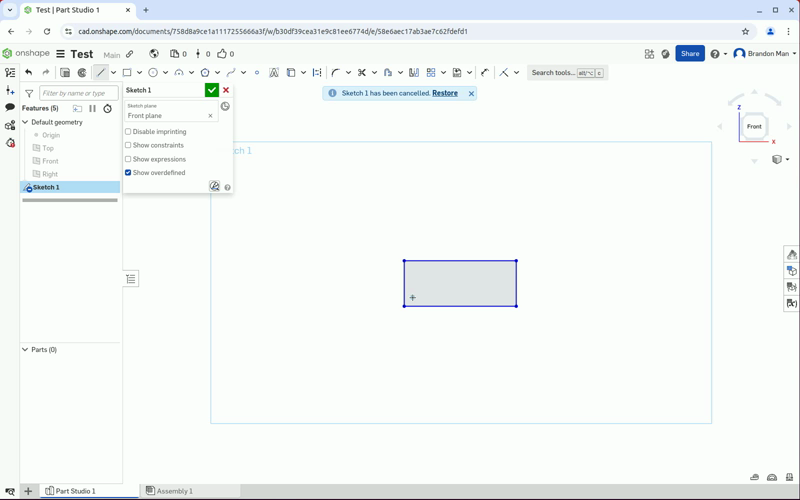
key_down(shift)
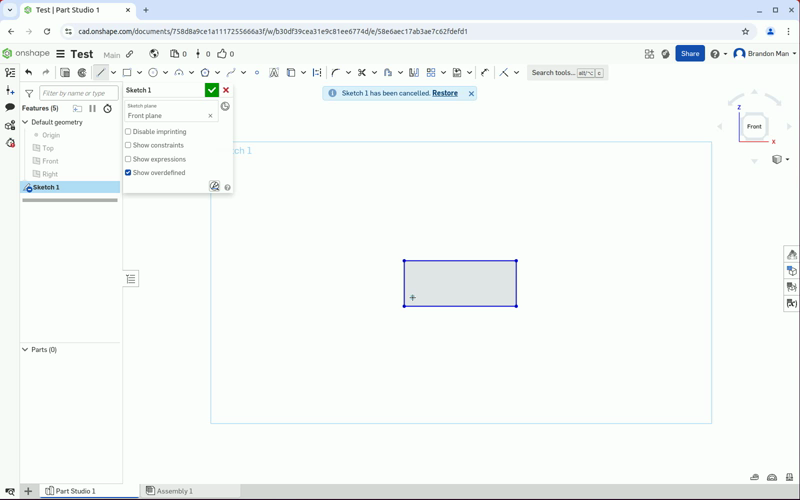
mouse_move(507, 297)
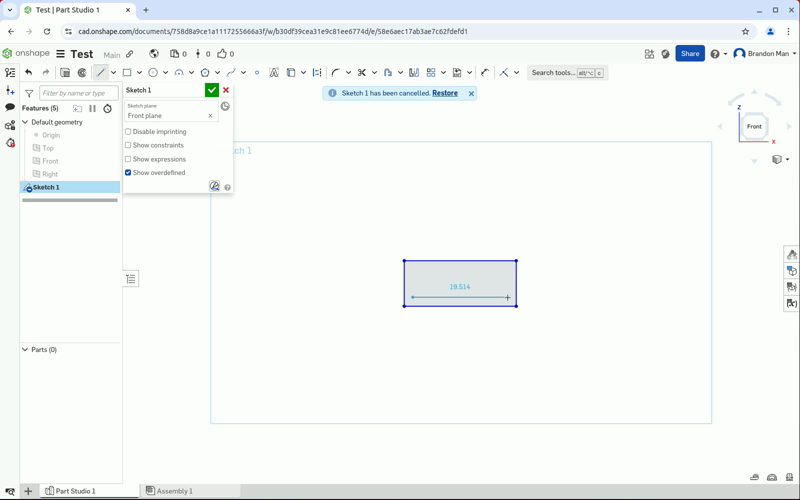
click(507, 297)
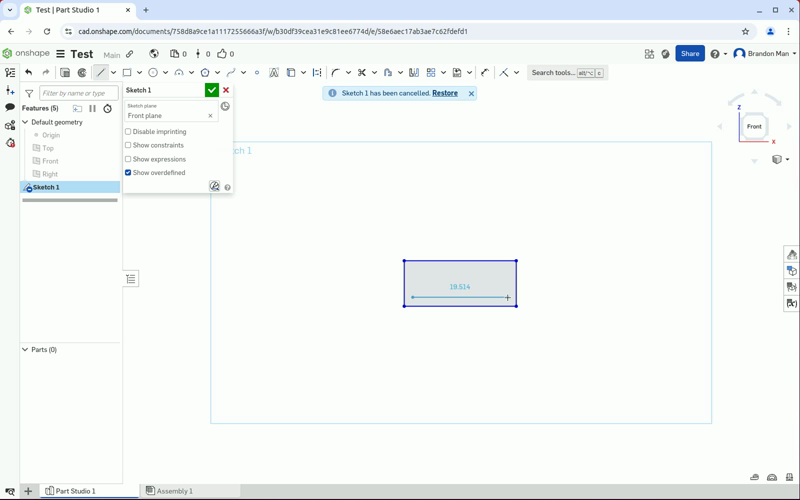
key_up(shift)
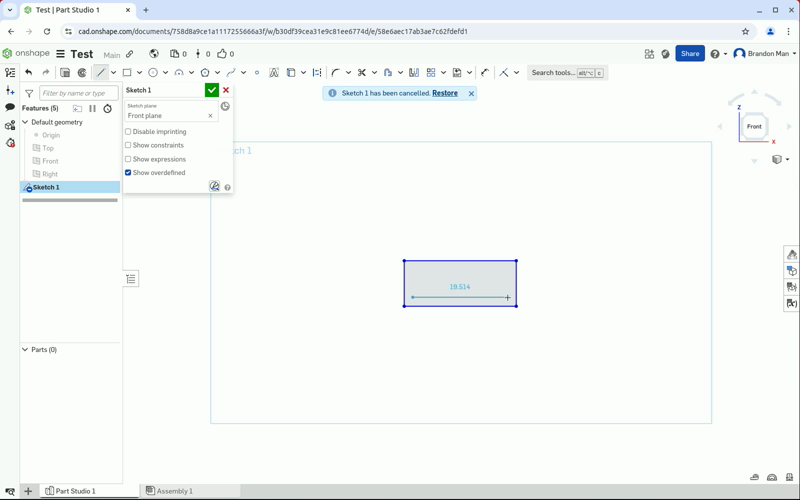
key_down(shift)
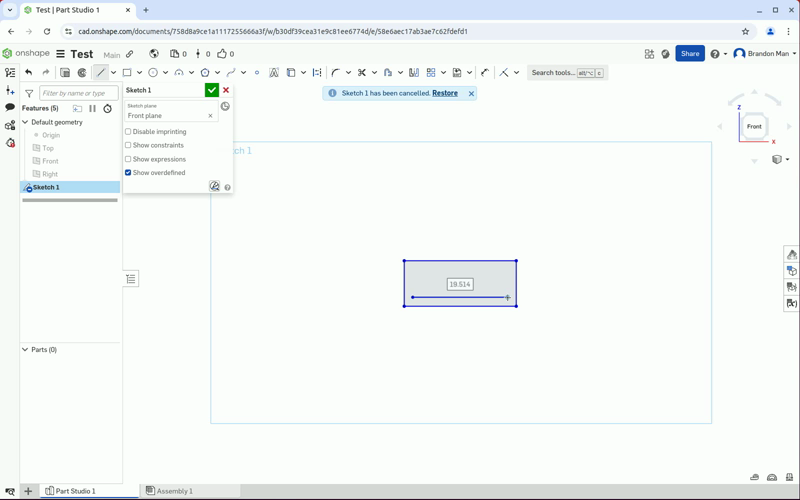
mouse_move(537, 297)
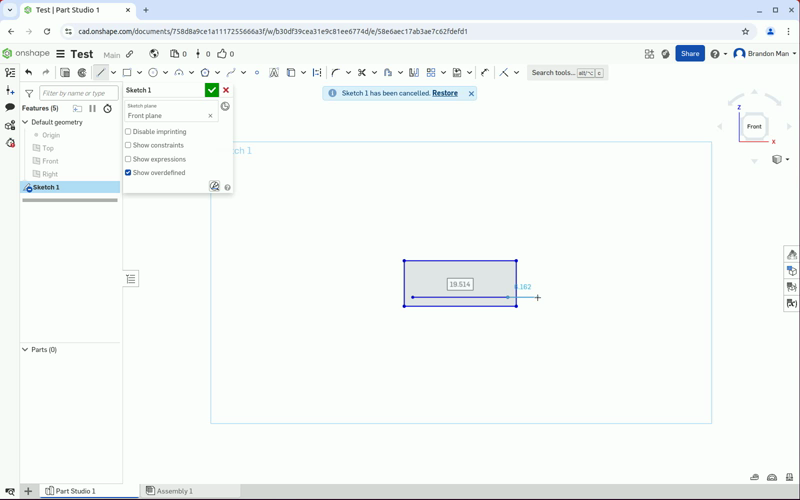
mouse_move(507, 268)
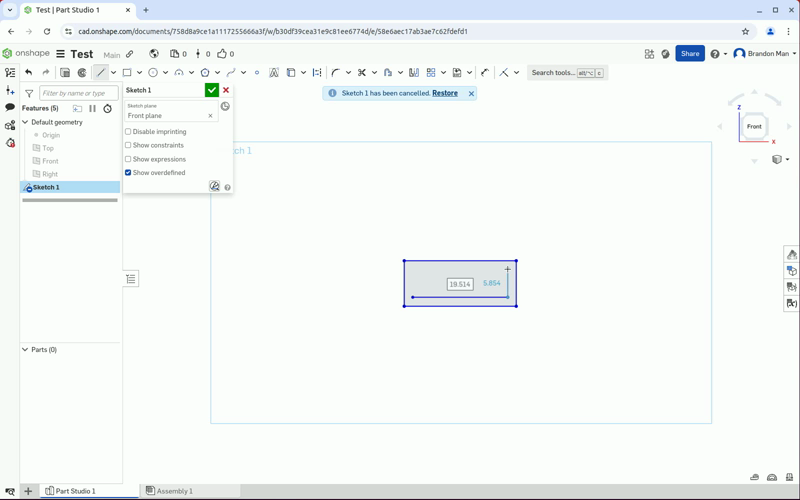
click(507, 268)
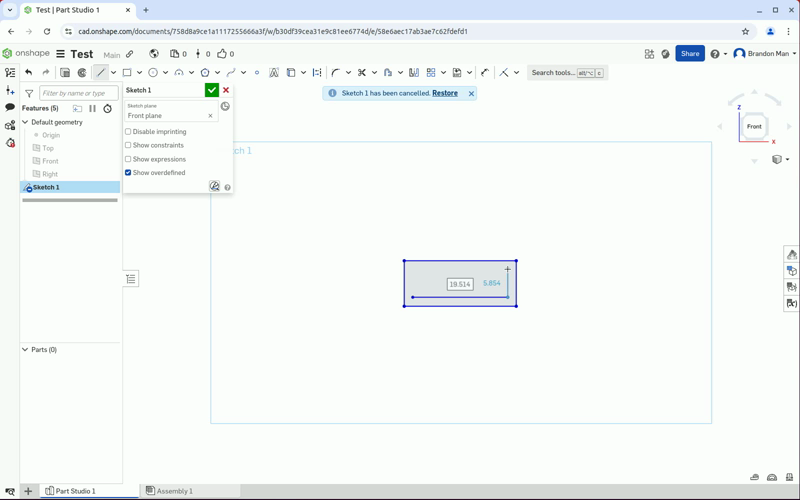
key_up(shift)
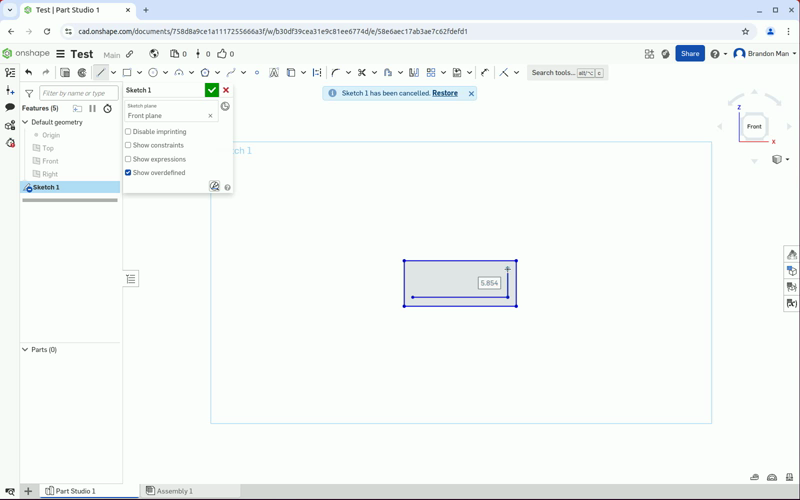
key_down(shift)
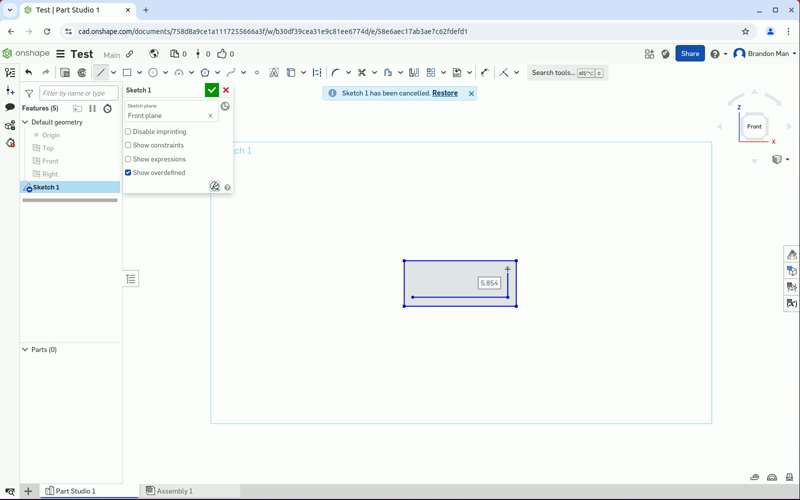
mouse_move(412, 268)
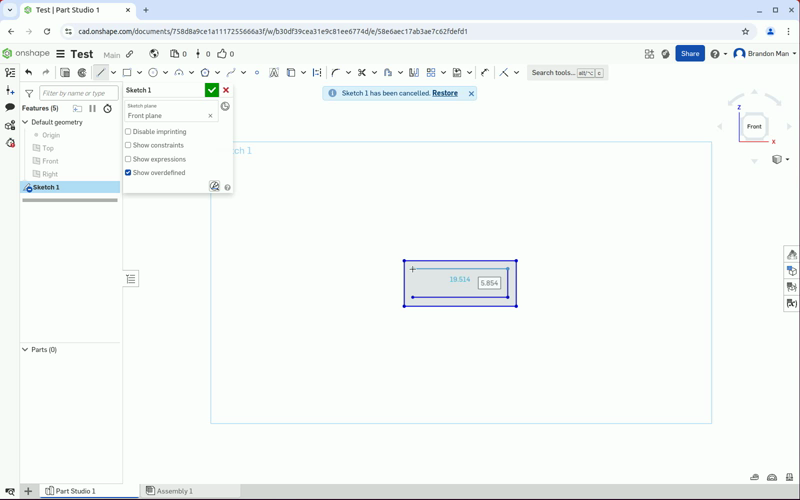
click(412, 268)
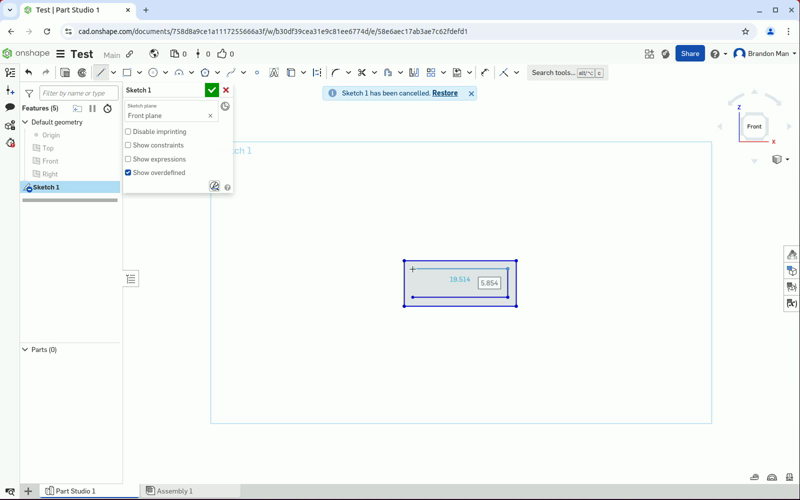
key_up(shift)
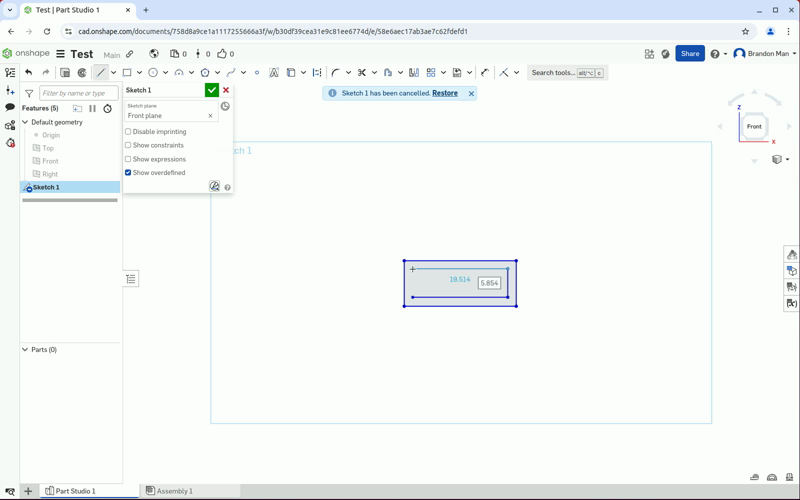
mouse_move(442, 268)
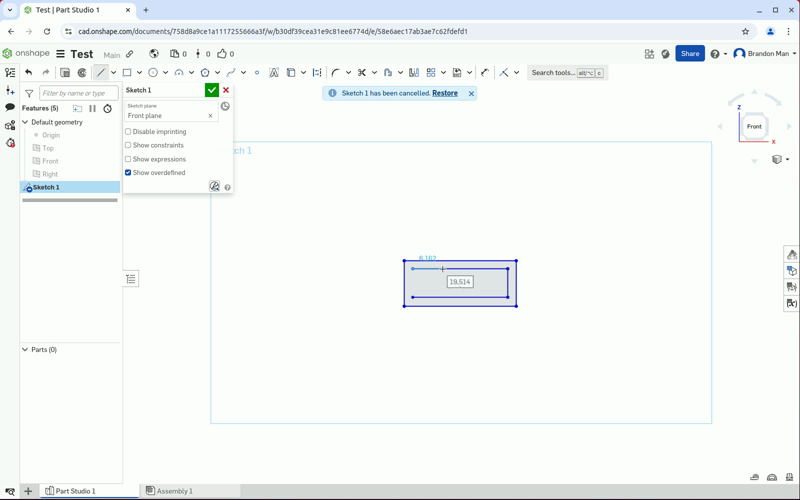
key_down(shift)
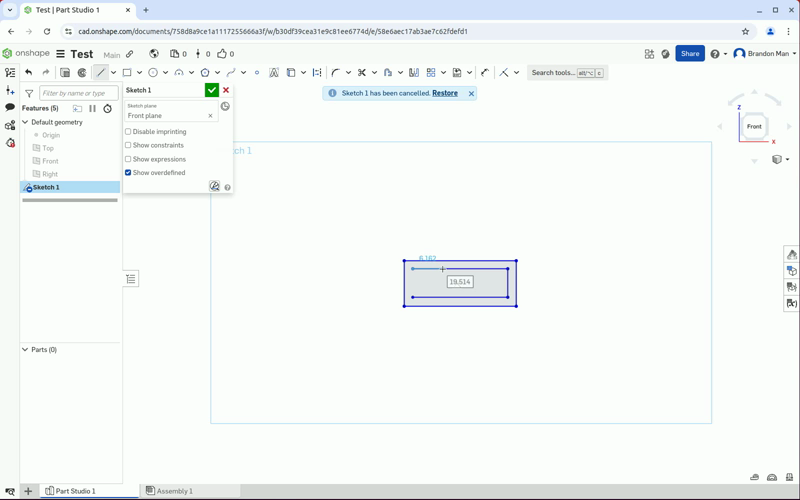
mouse_move(412, 297)
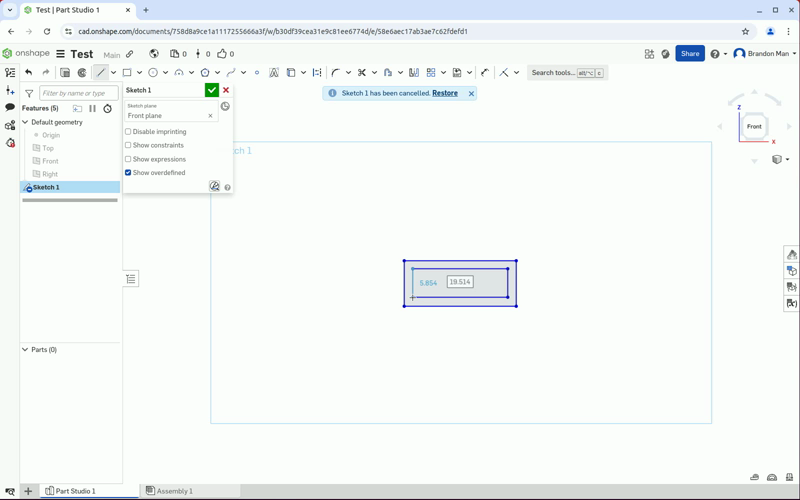
key_up(shift)
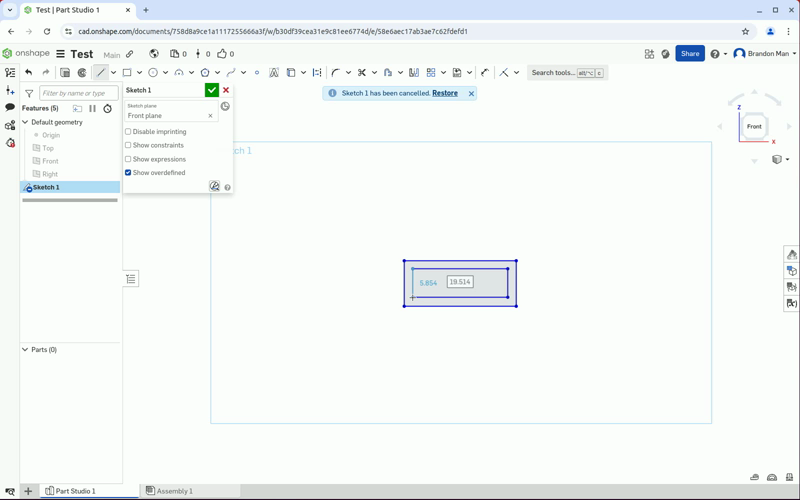
click(412, 297)
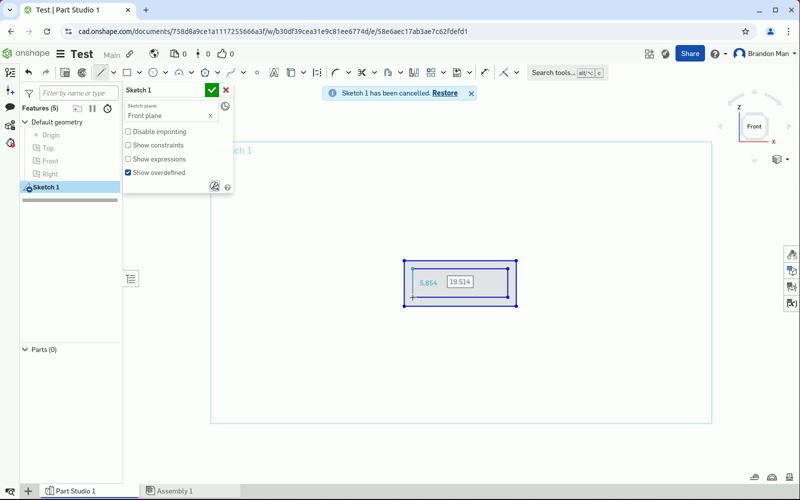
key(esc)
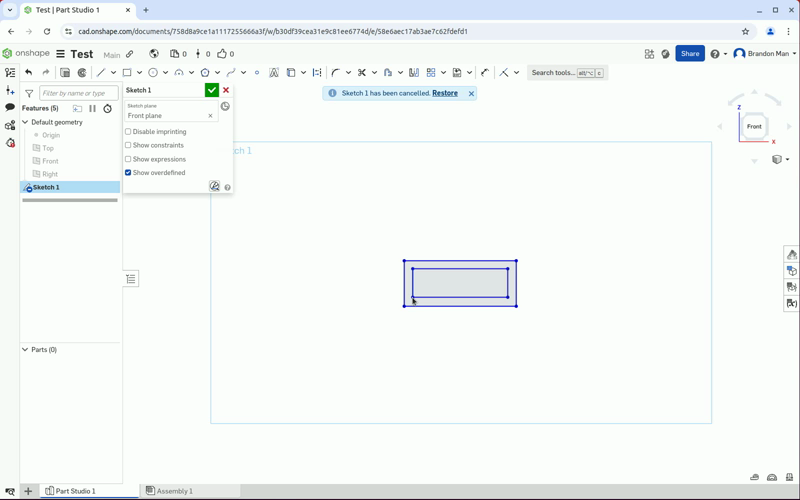
mouse_move(426, 264)
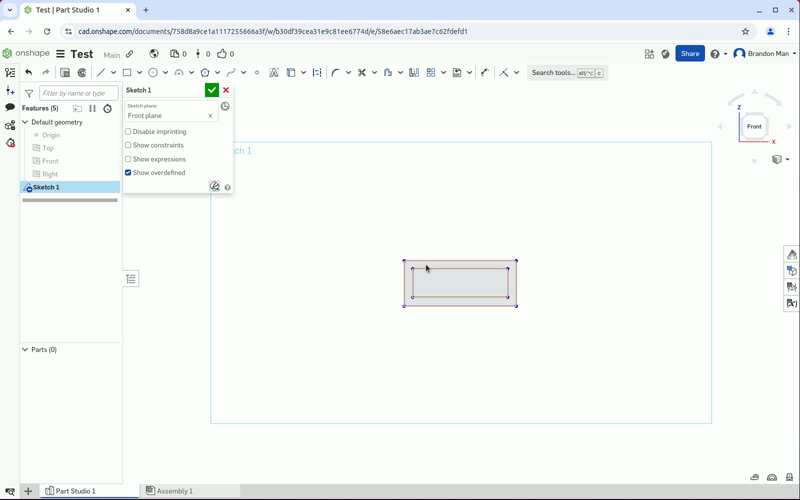
click(426, 264)
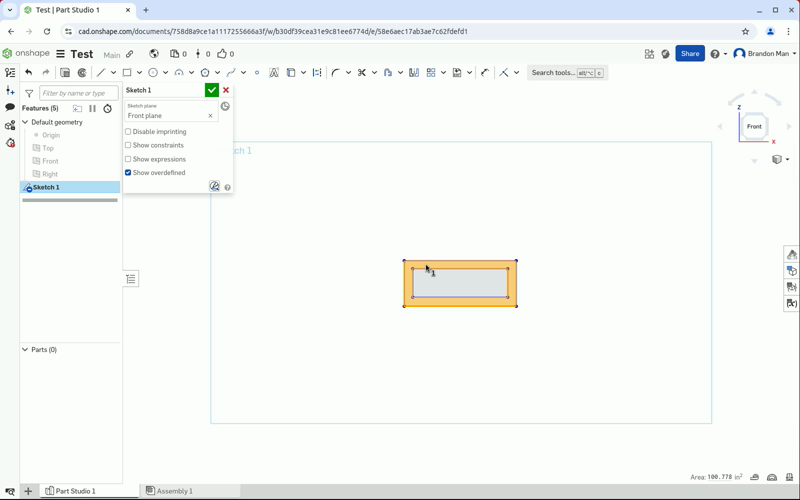
mouse_move(73, 352)
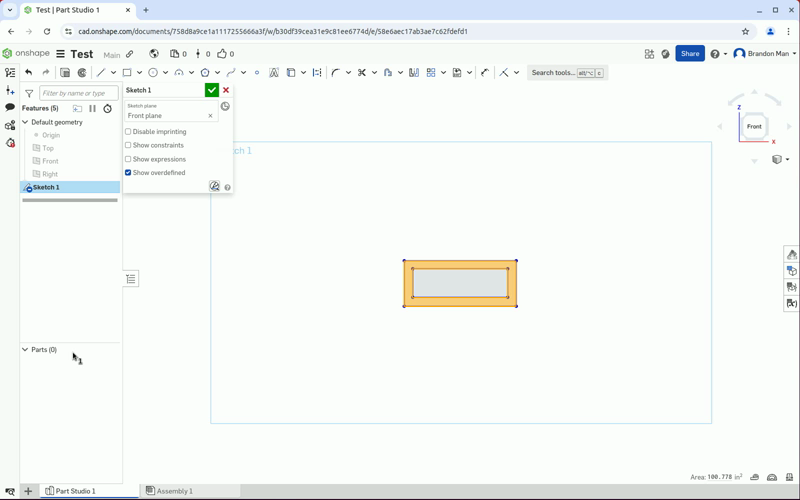
key(shift+y)
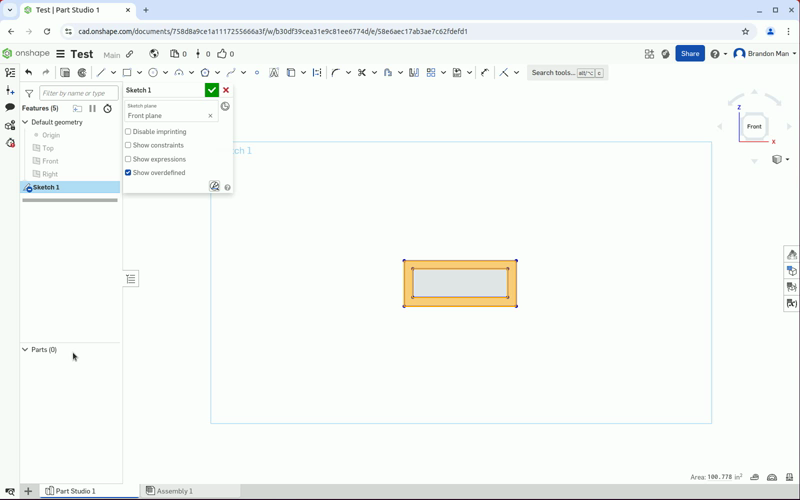
key(shift+e)
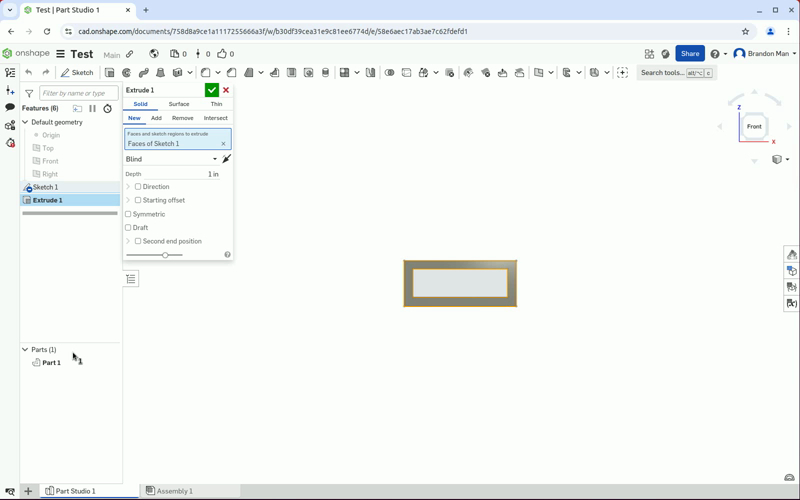
mouse_move(143, 106)
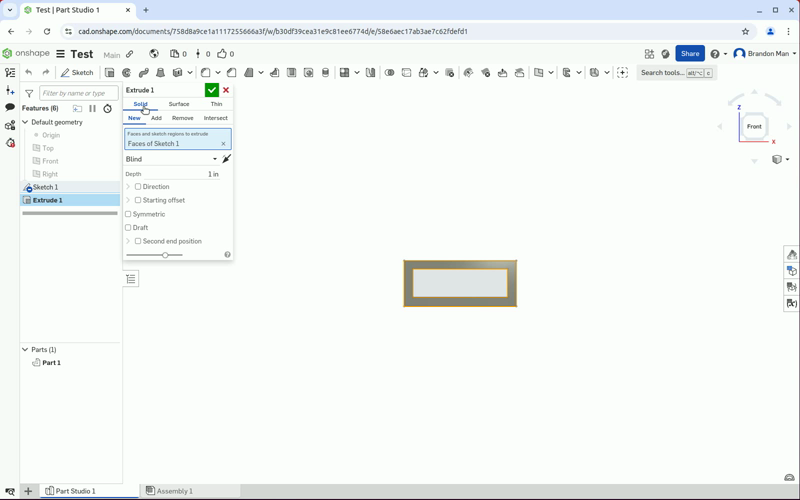
click(143, 106)
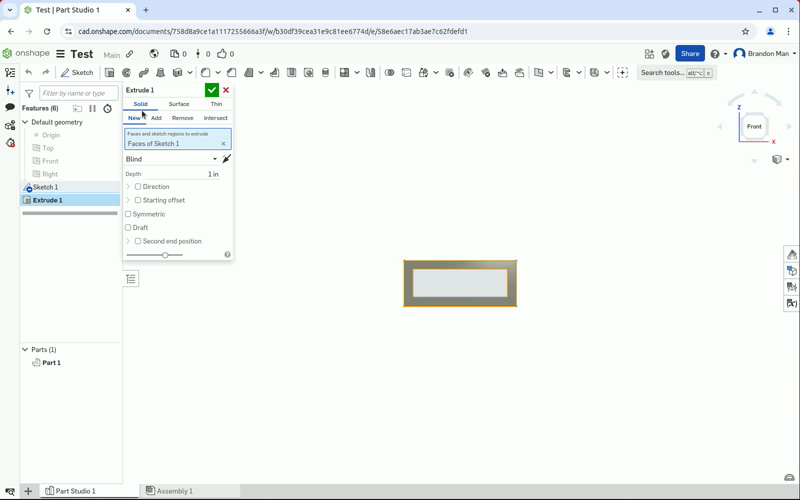
mouse_move(137, 120)
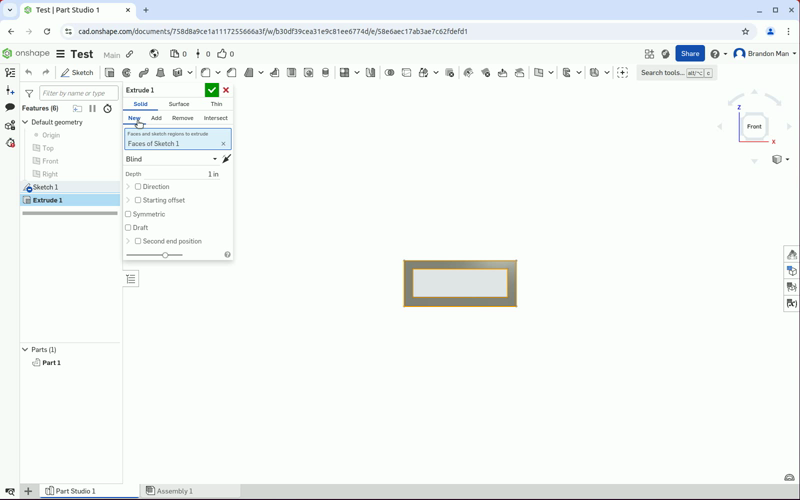
click(137, 120)
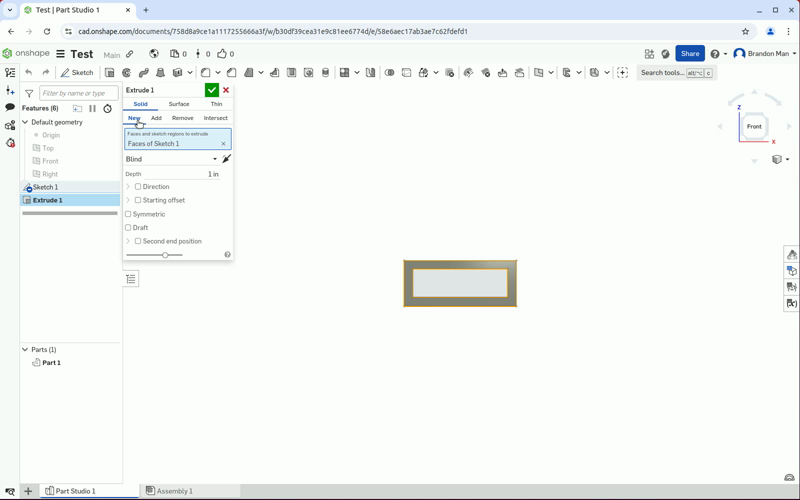
key(tab, 4)
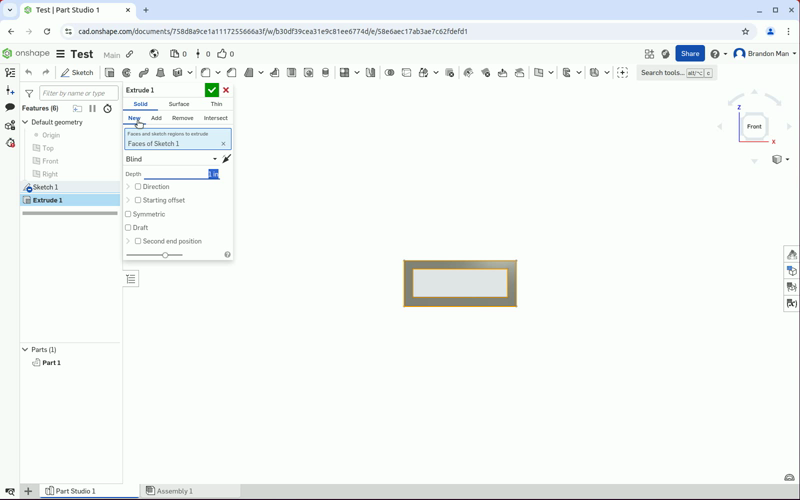
text(0.482)
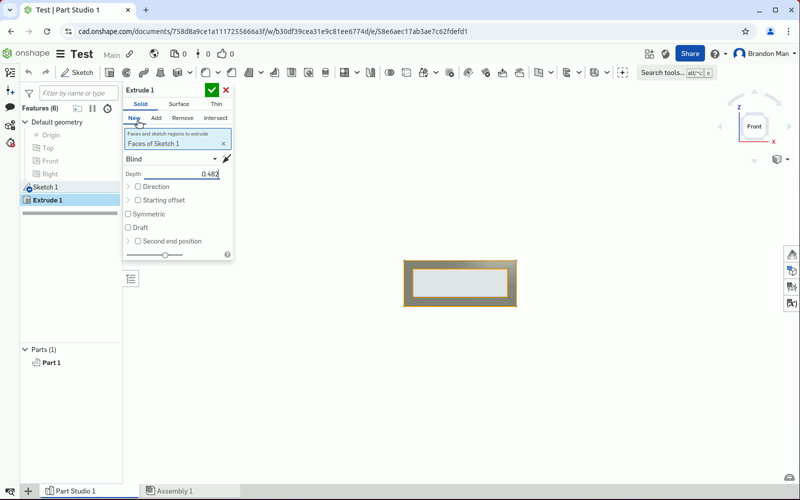
key(tab, 3)
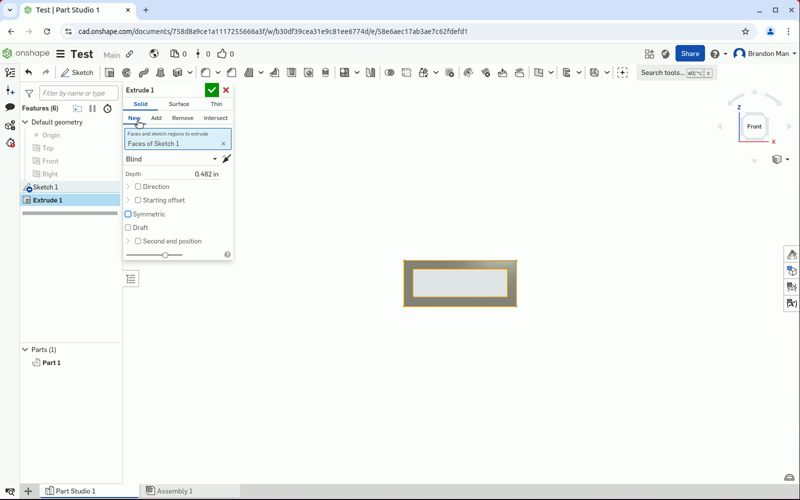
key(space)
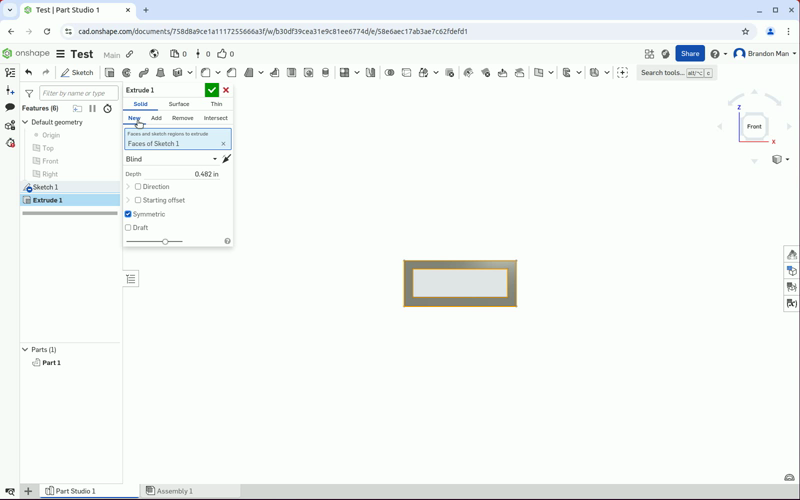
key(enter)
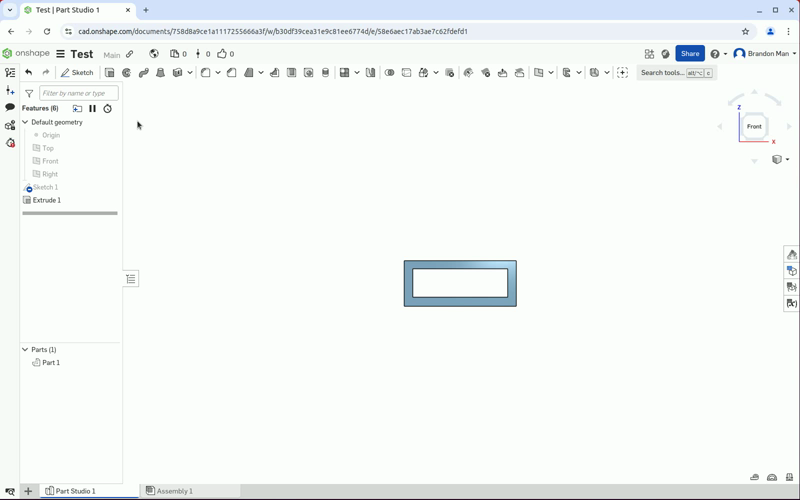
key(shift+h)
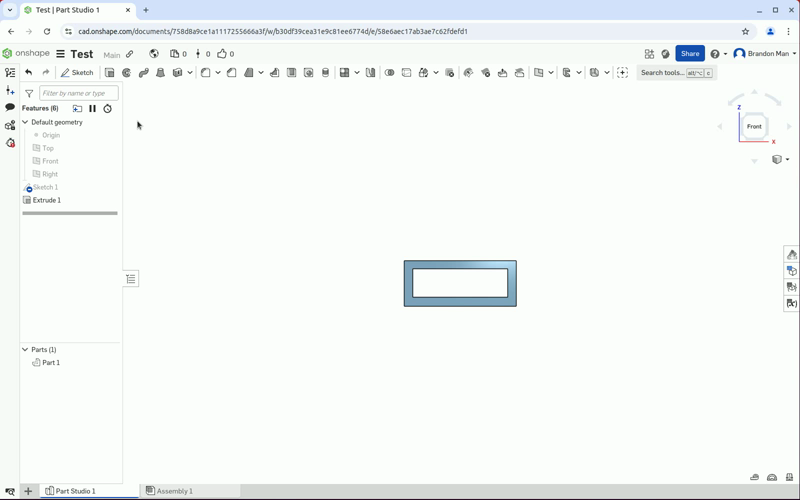
key(shift+h)
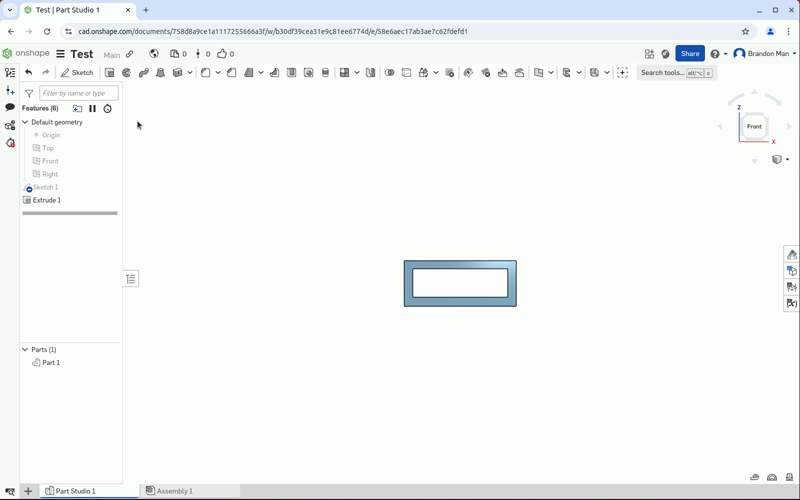
mouse_move(73, 189)
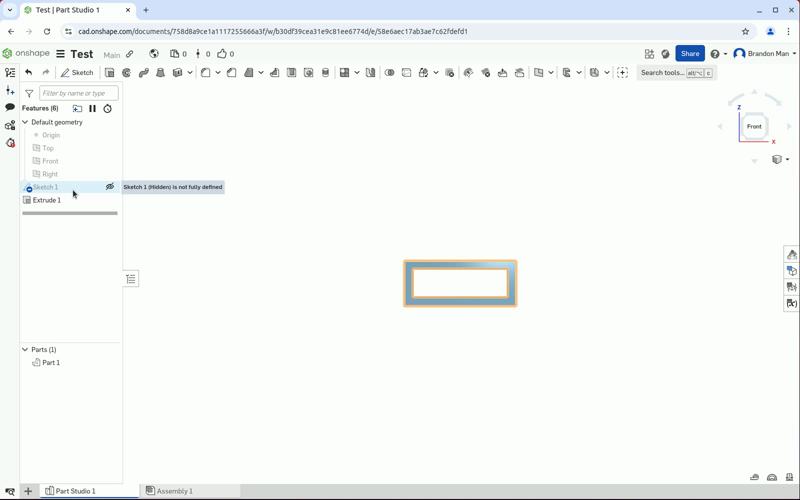
click(73, 189)
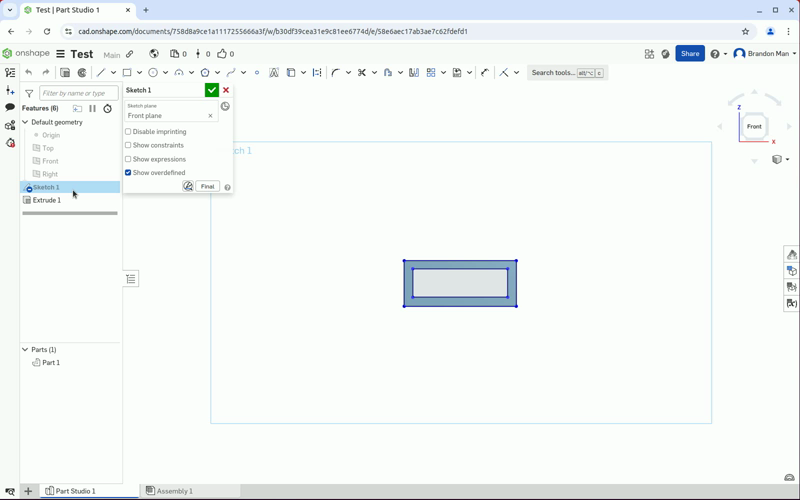
mouse_move(229, 92)
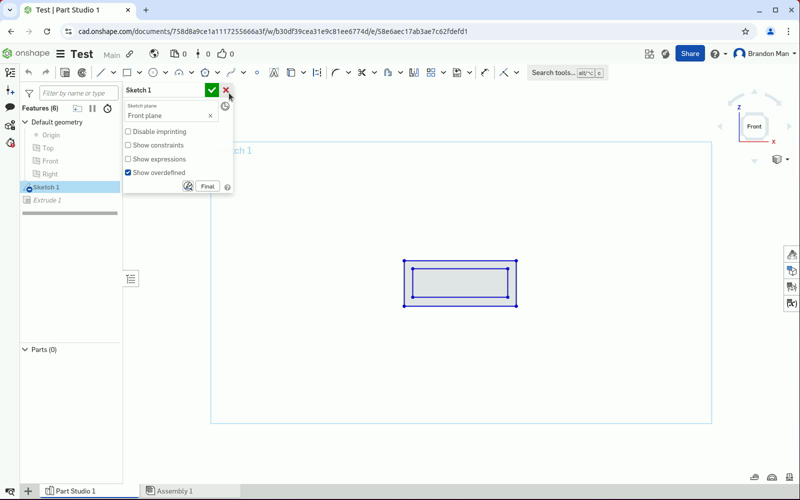
click(229, 92)
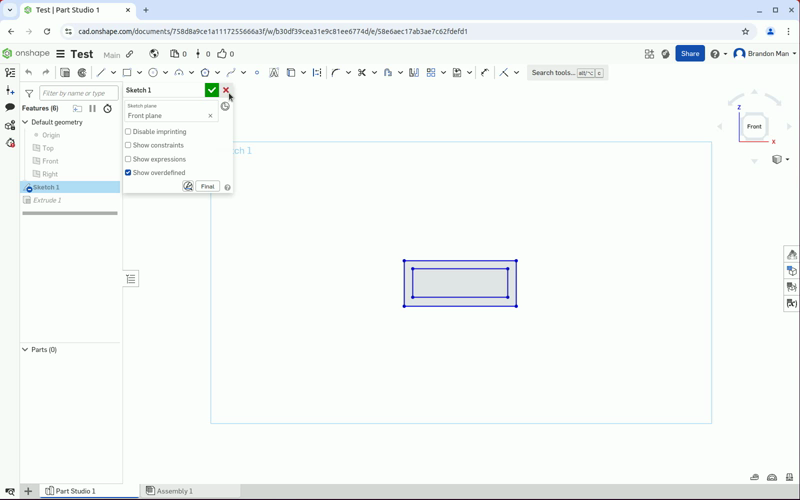
key(shift+s)
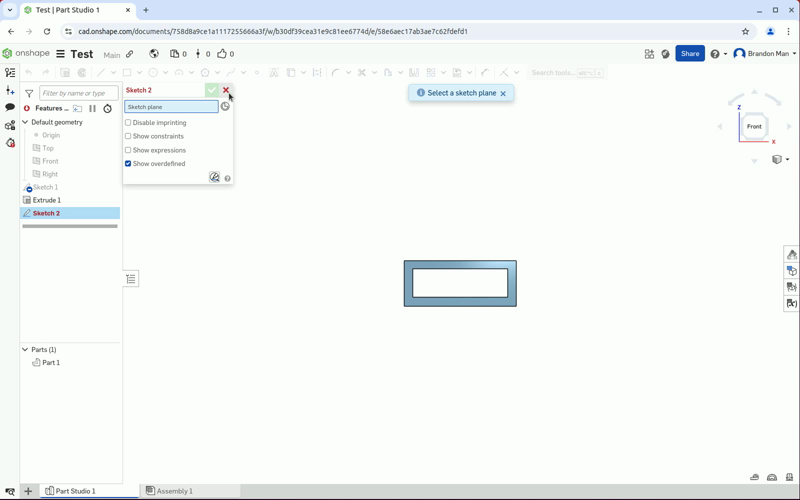
mouse_move(73, 163)
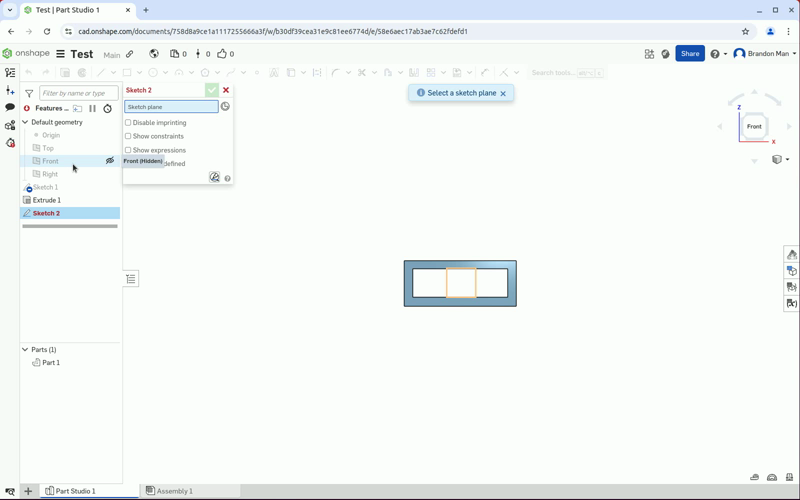
click(73, 163)
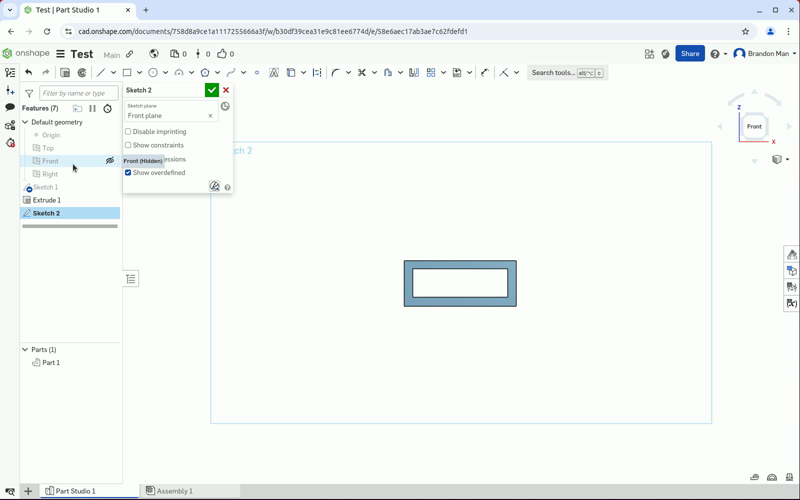
mouse_move(73, 352)
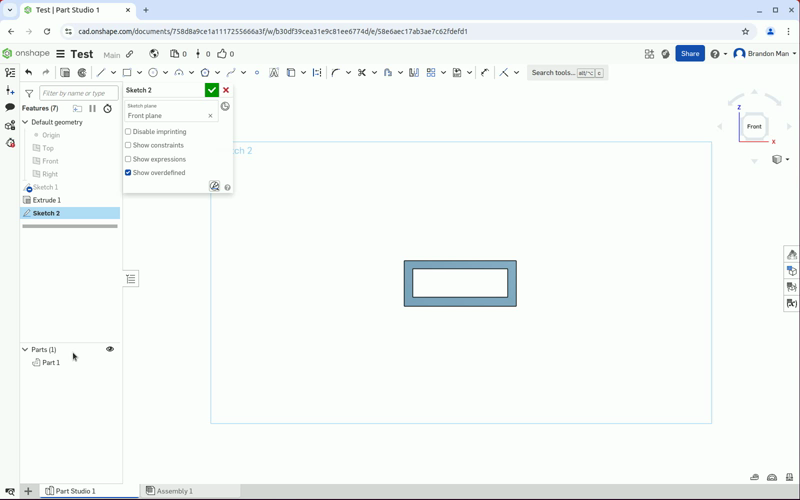
key(y)
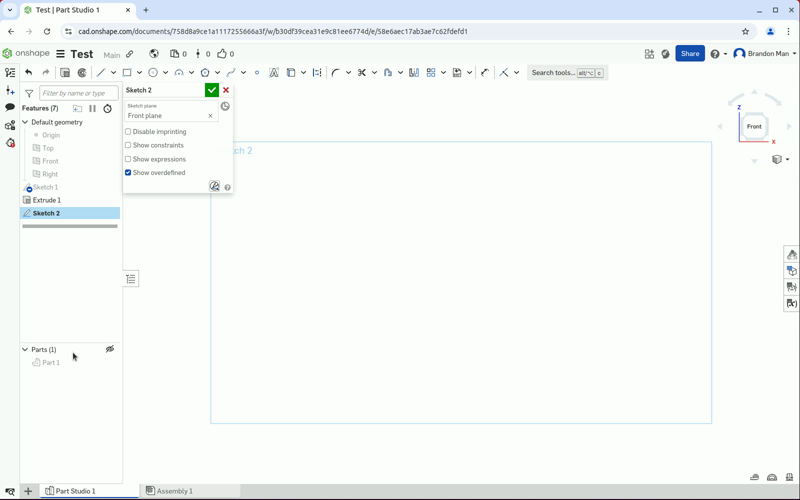
key(l)
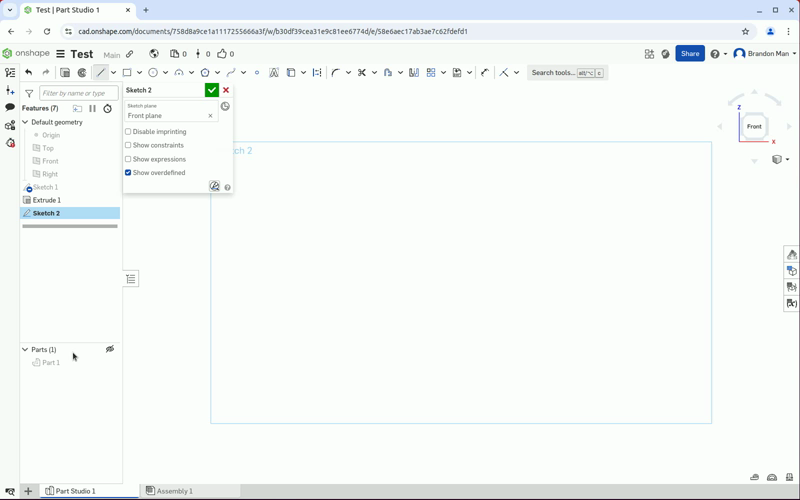
key_down(shift)
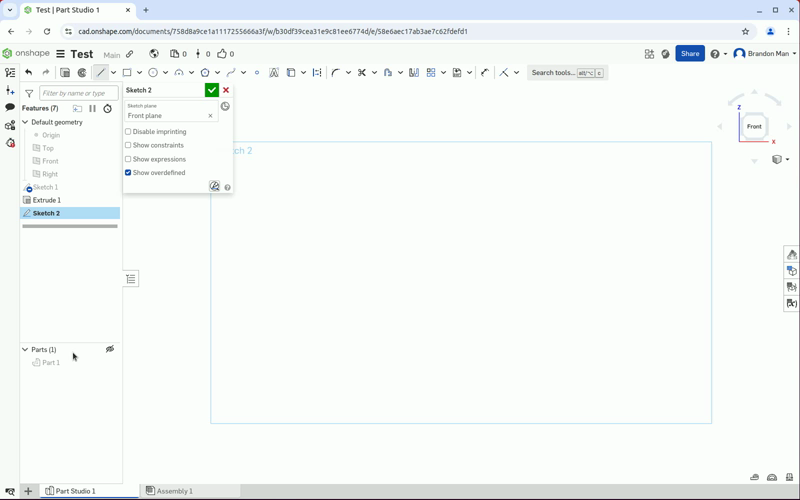
mouse_move(413, 297)
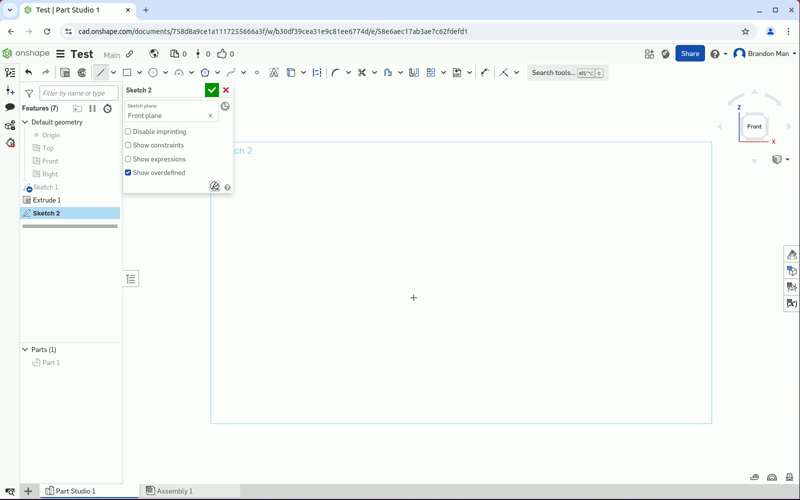
click(413, 297)
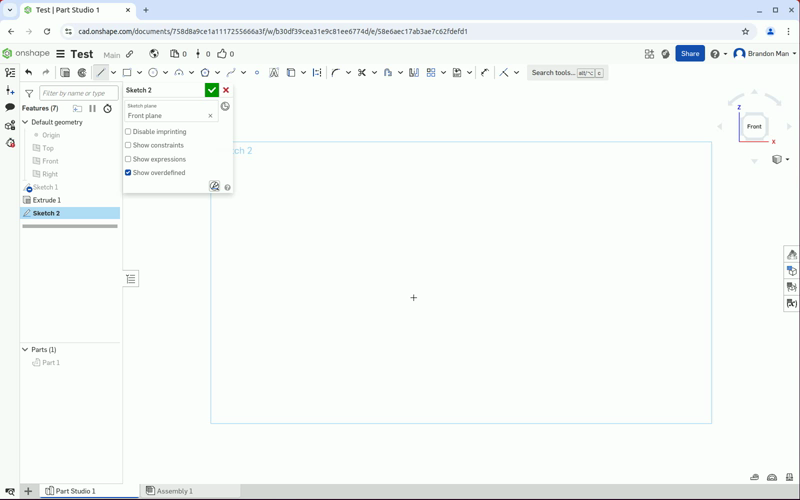
key_up(shift)
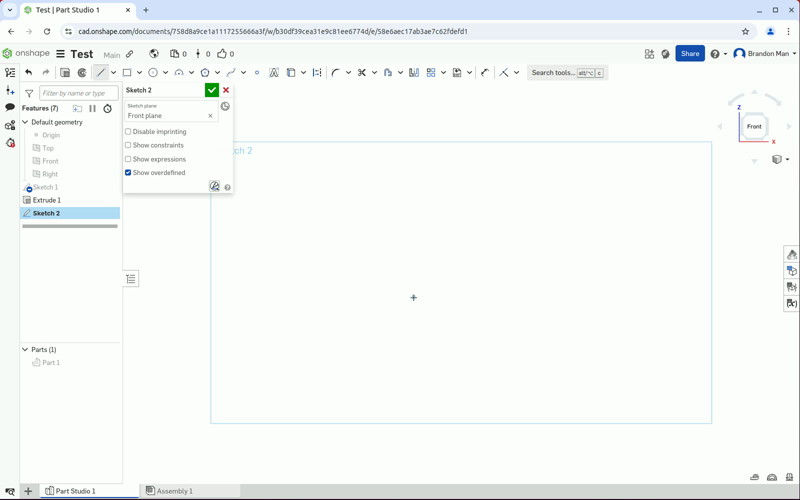
key_down(shift)
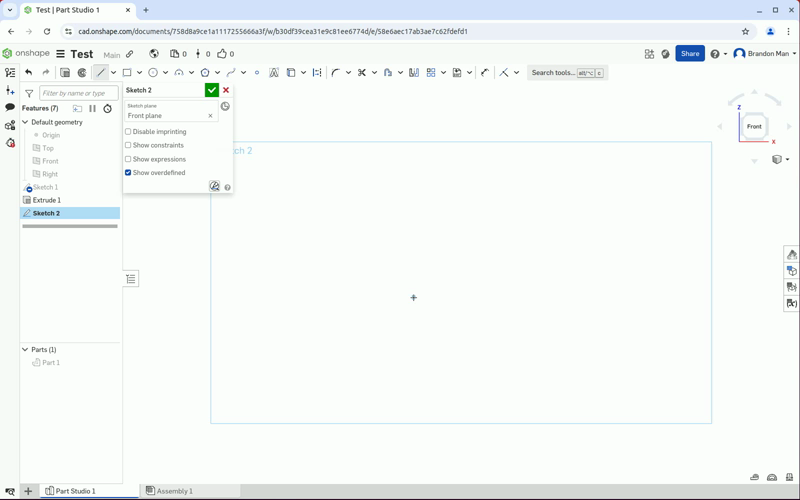
mouse_move(506, 297)
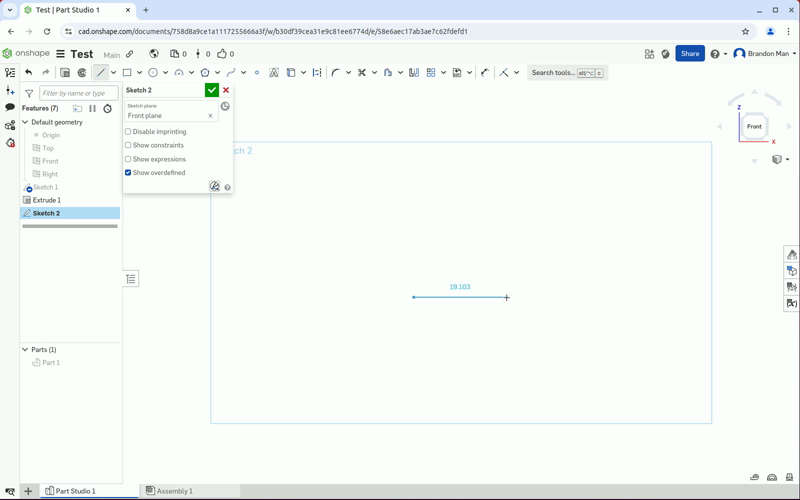
click(506, 297)
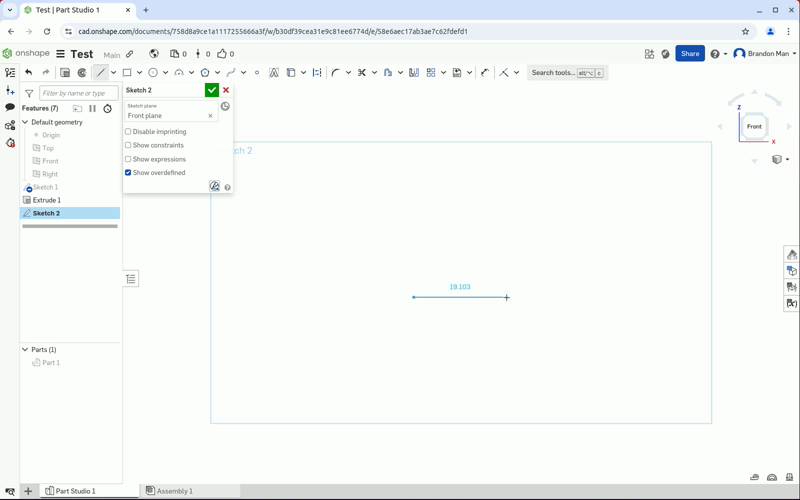
key_up(shift)
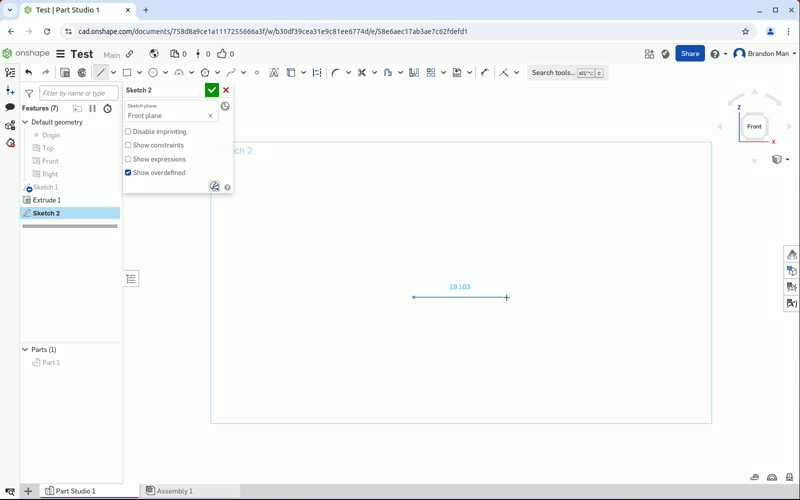
key_down(shift)
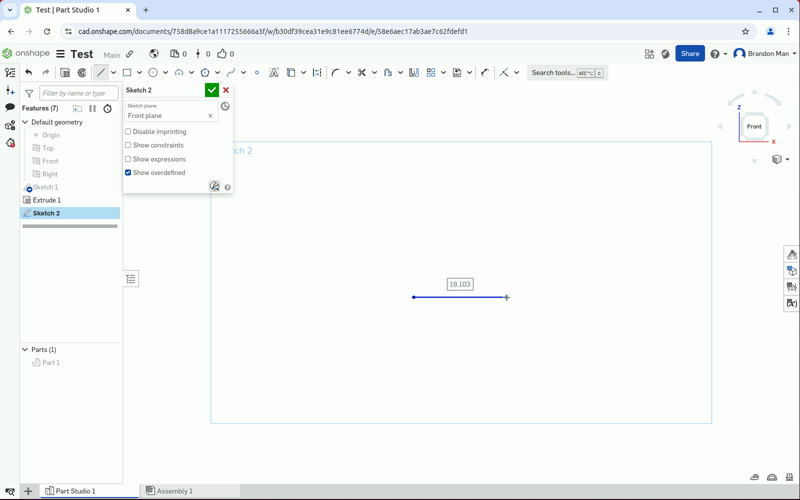
mouse_move(536, 297)
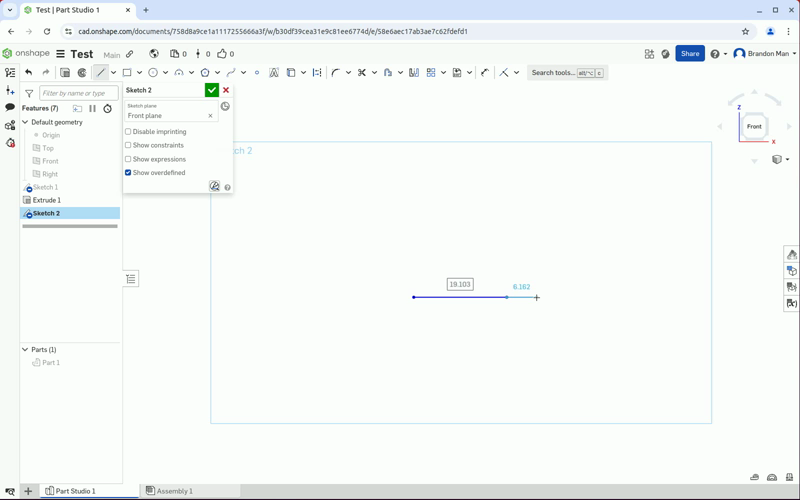
mouse_move(506, 269)
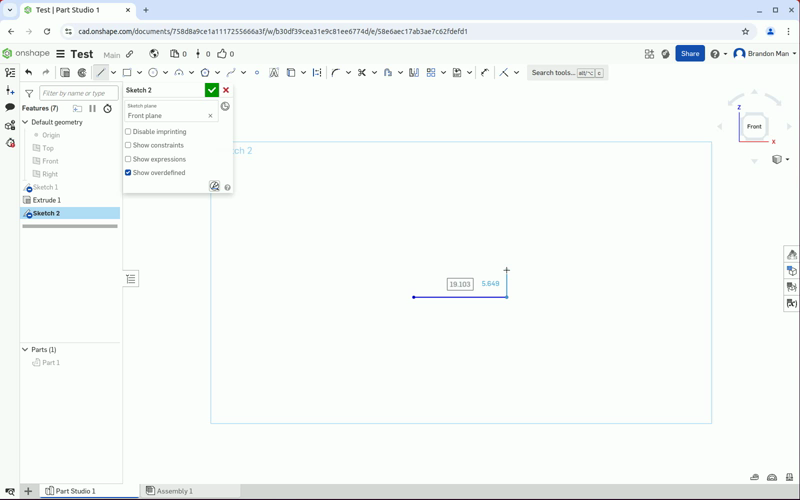
click(506, 269)
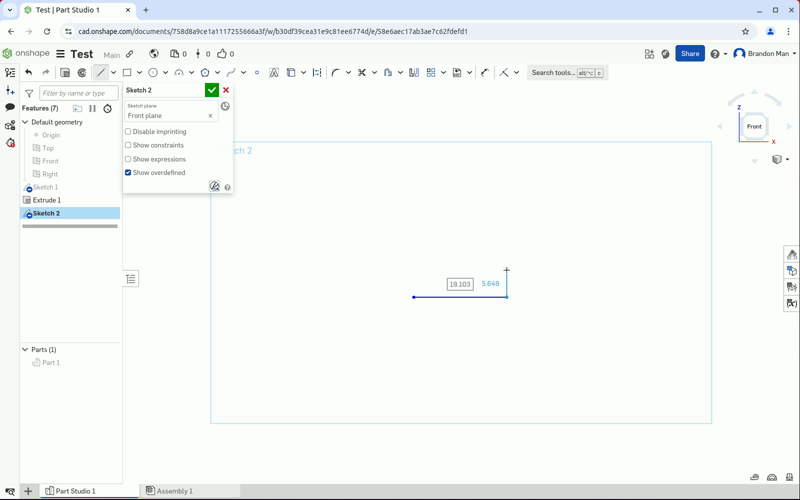
key_up(shift)
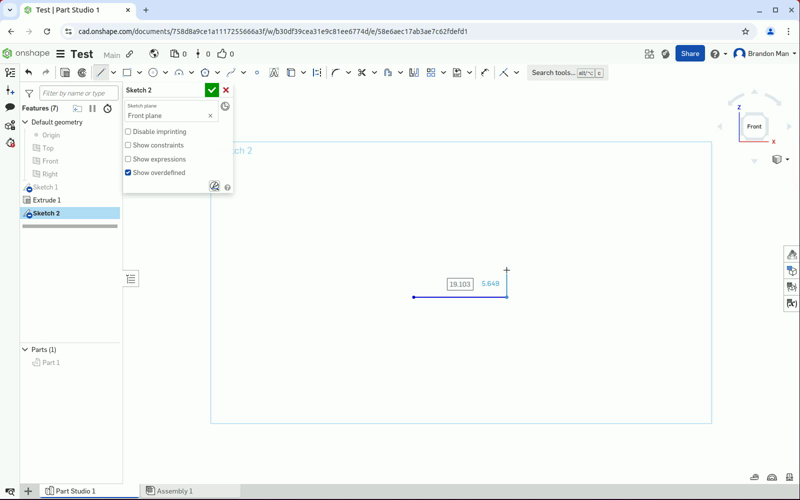
key_down(shift)
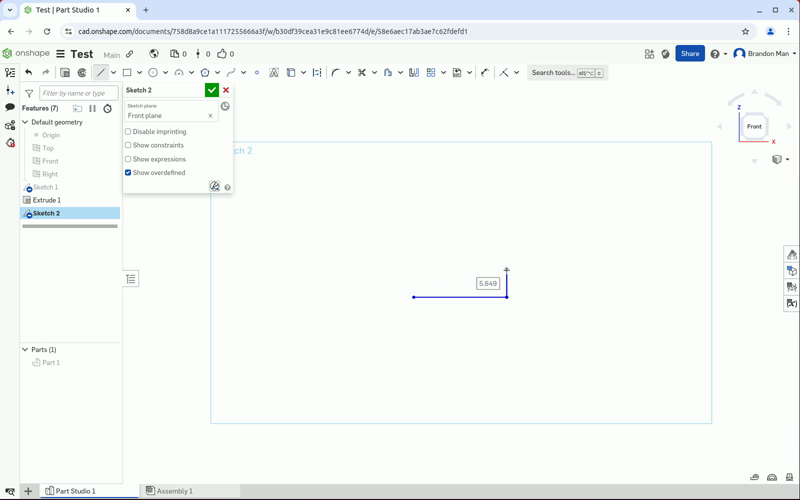
mouse_move(413, 269)
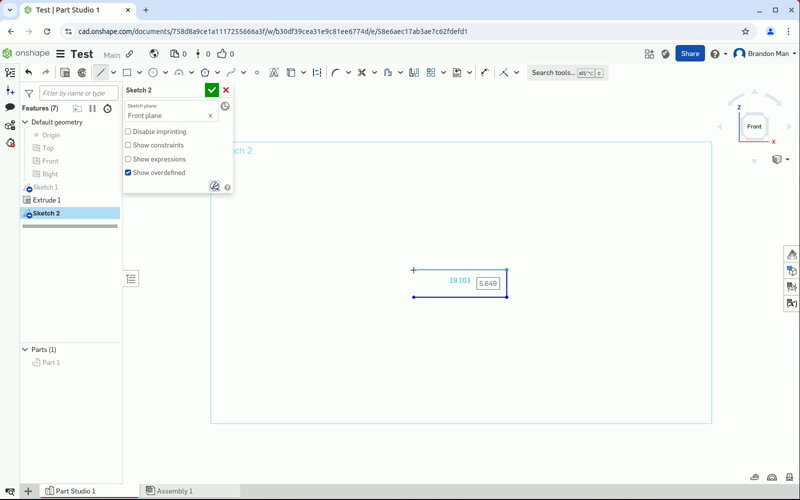
click(413, 269)
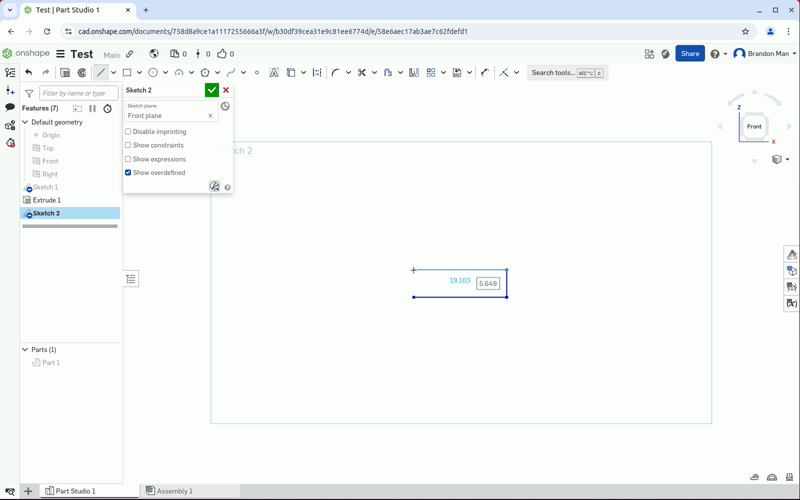
key_up(shift)
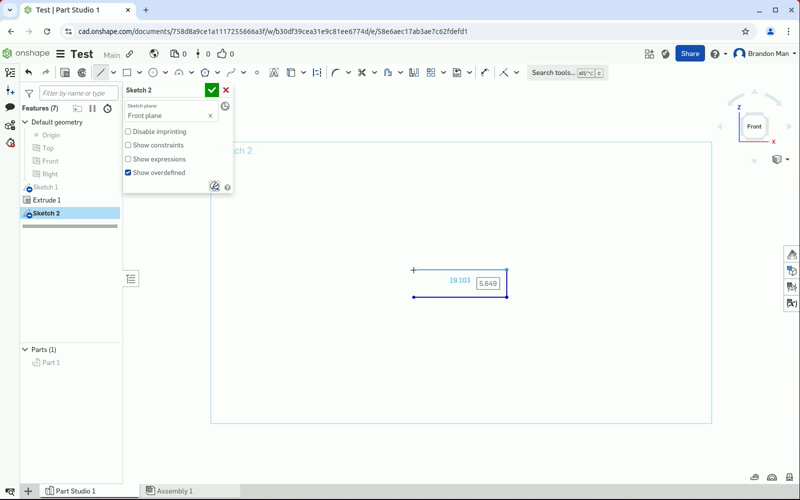
mouse_move(444, 269)
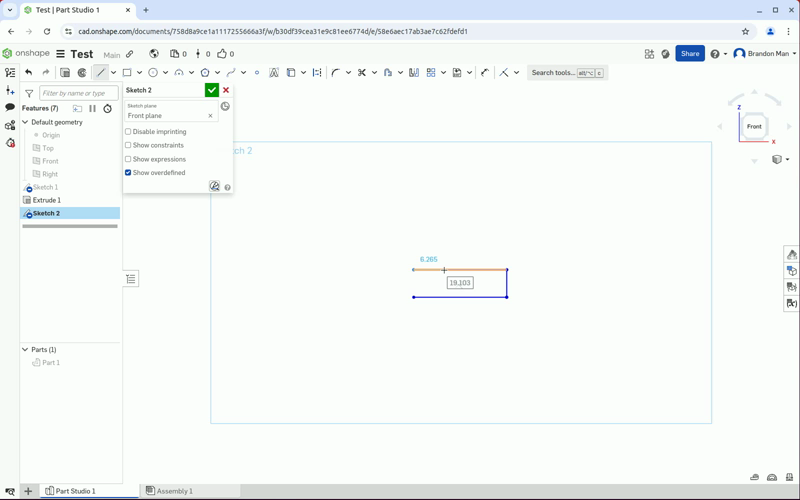
key_down(shift)
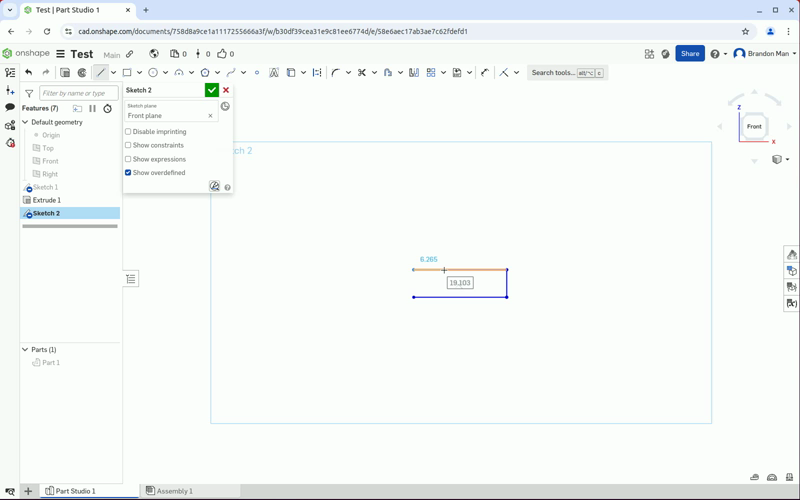
mouse_move(413, 297)
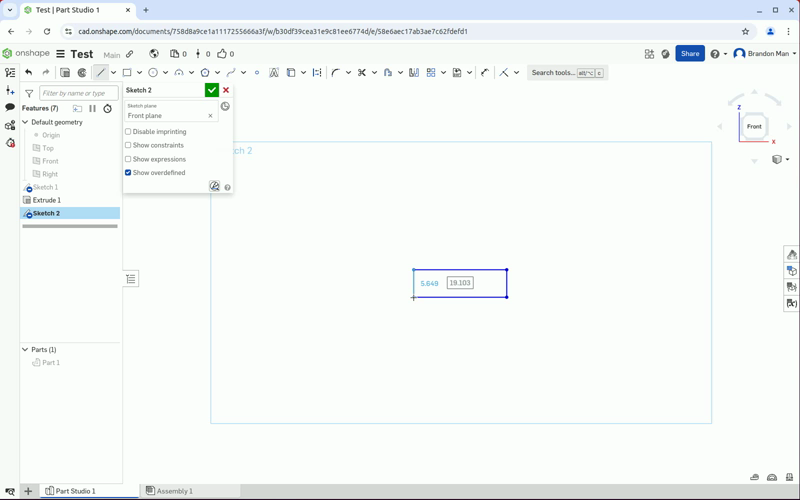
key_up(shift)
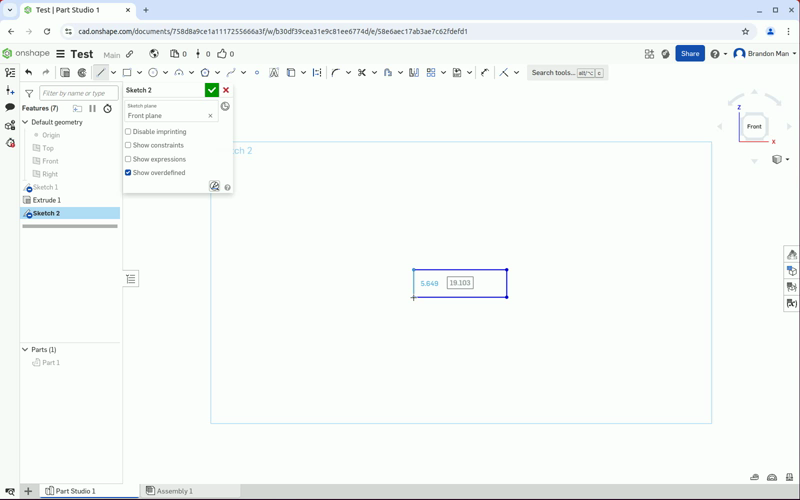
click(413, 297)
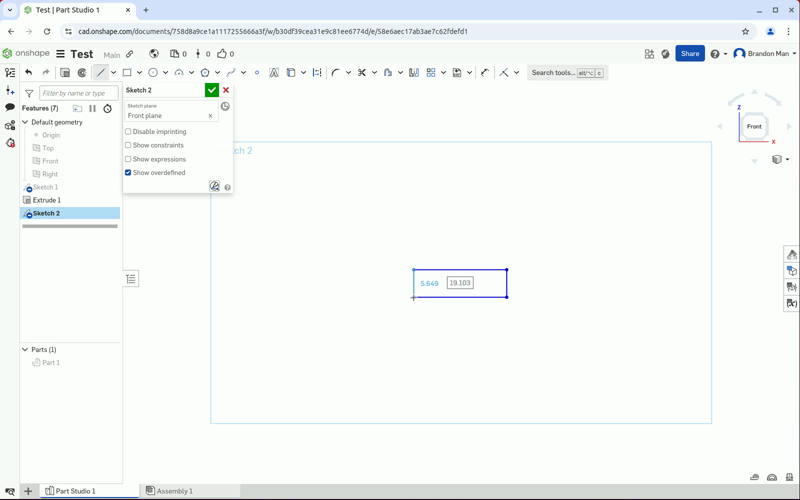
key(esc)
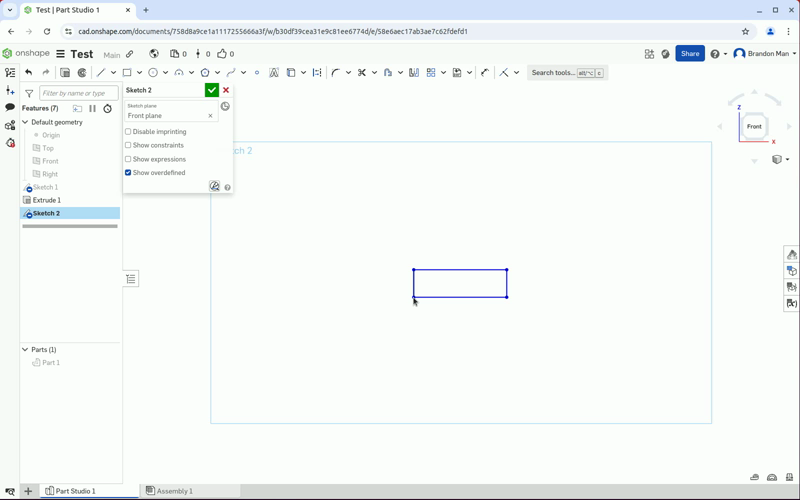
mouse_move(467, 273)
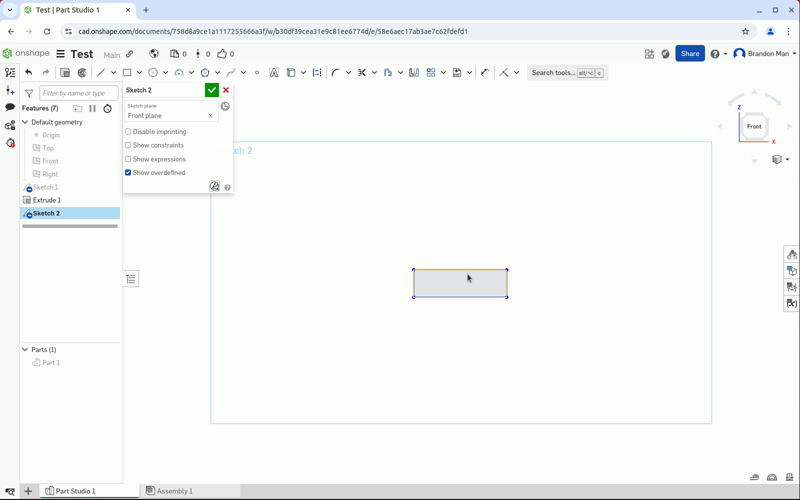
click(467, 273)
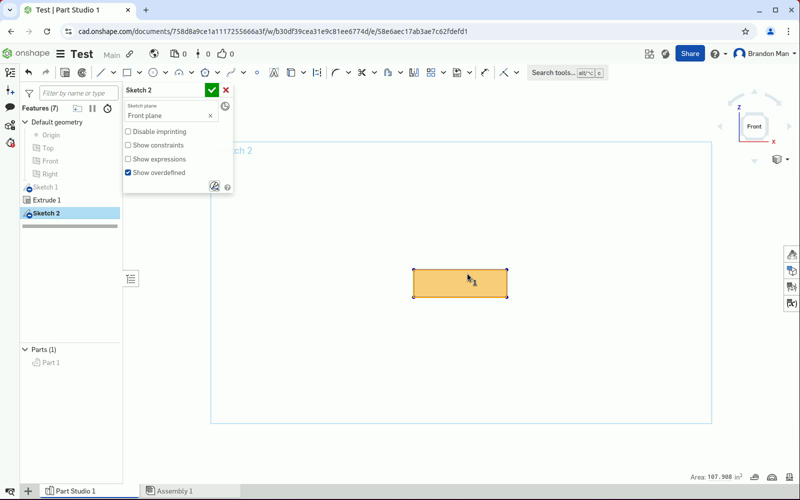
mouse_move(73, 352)
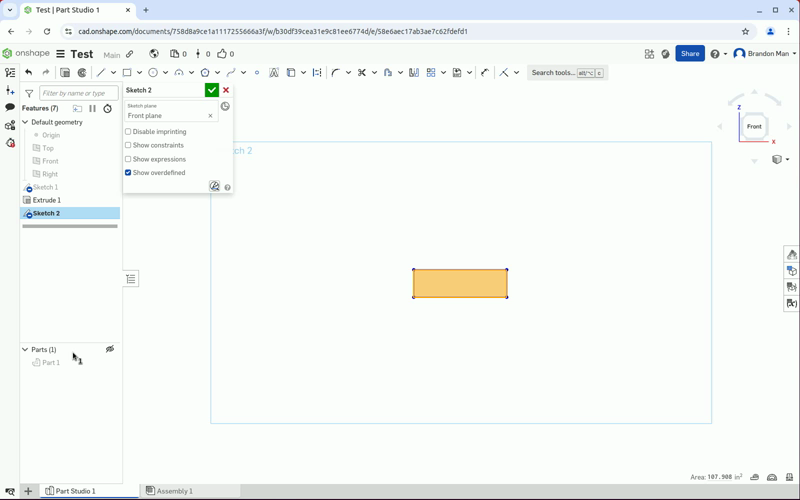
key(shift+y)
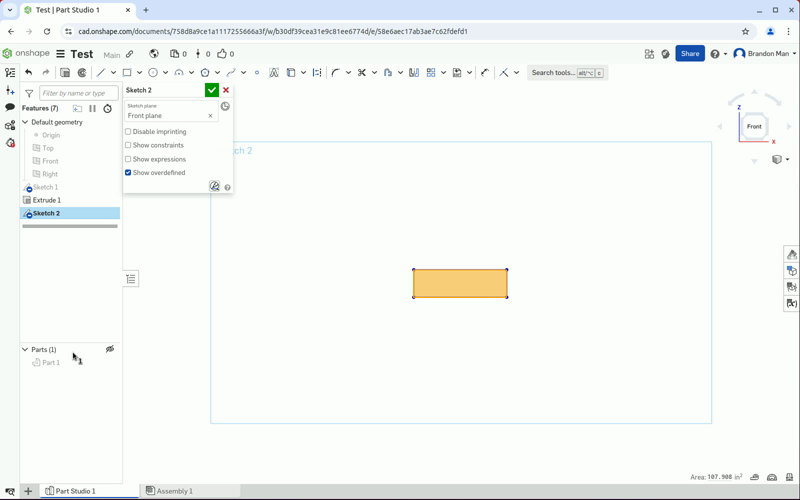
key(shift+e)
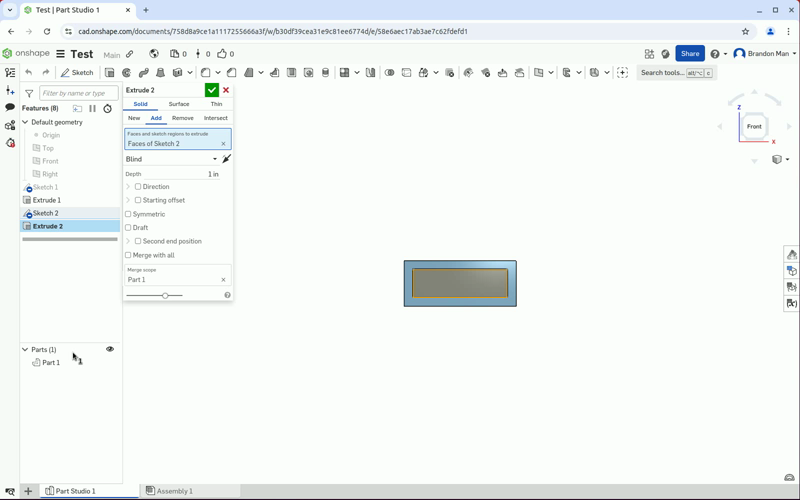
mouse_move(143, 106)
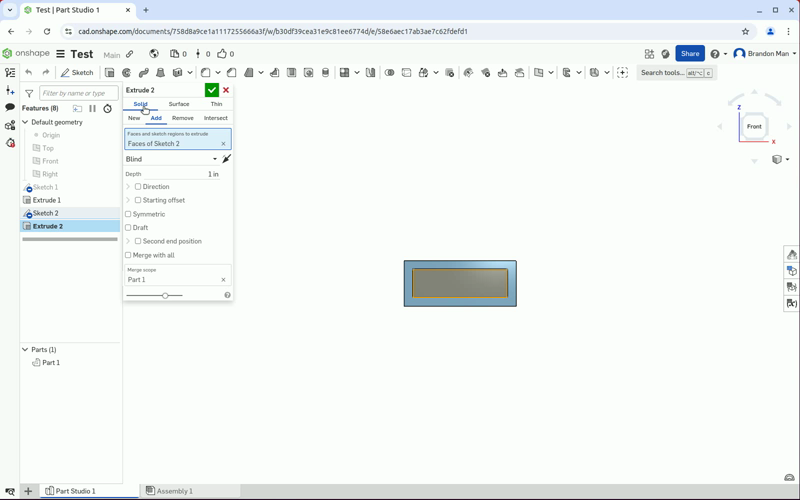
click(143, 106)
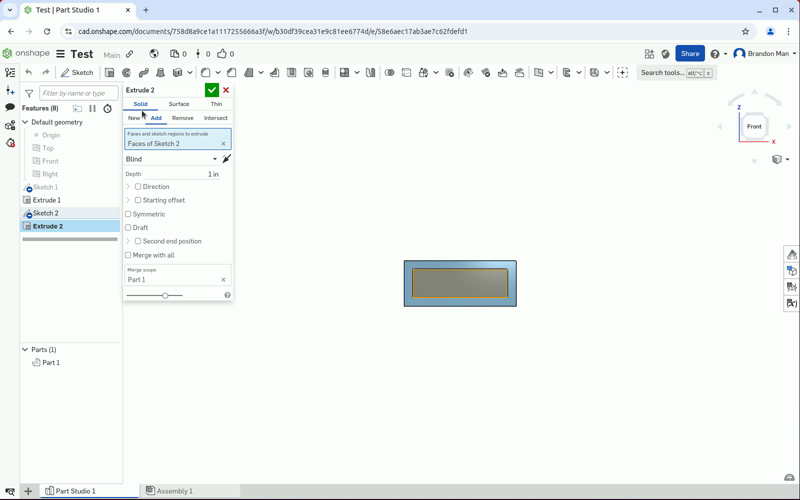
mouse_move(137, 120)
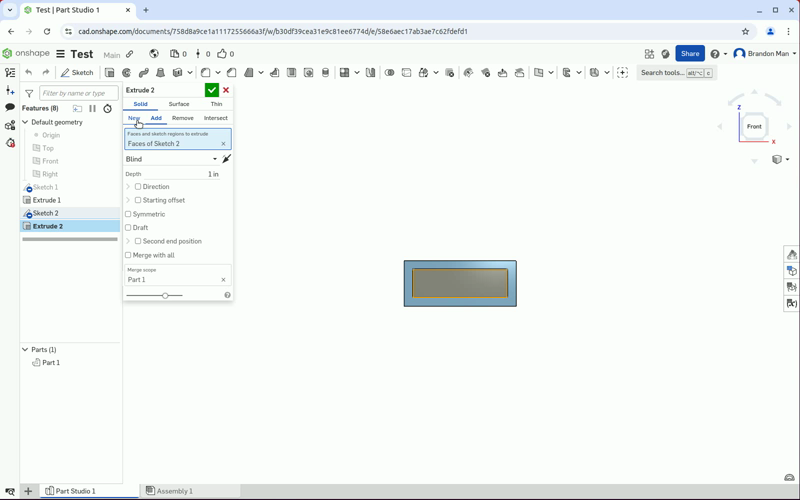
click(137, 120)
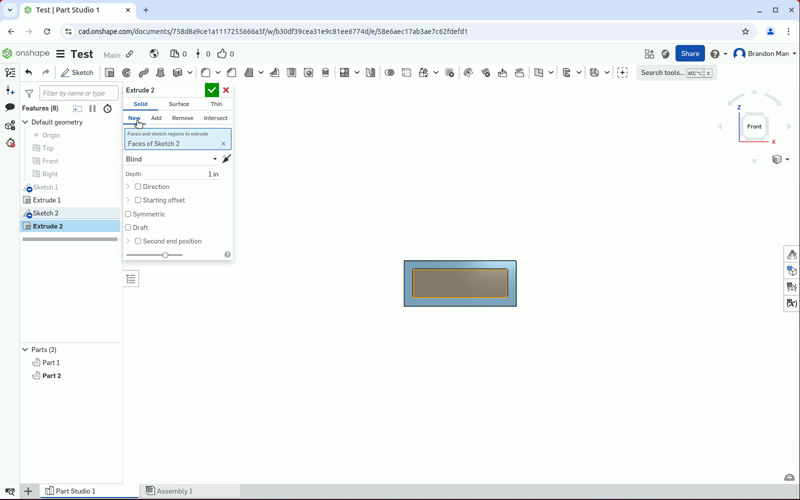
key(tab, 4)
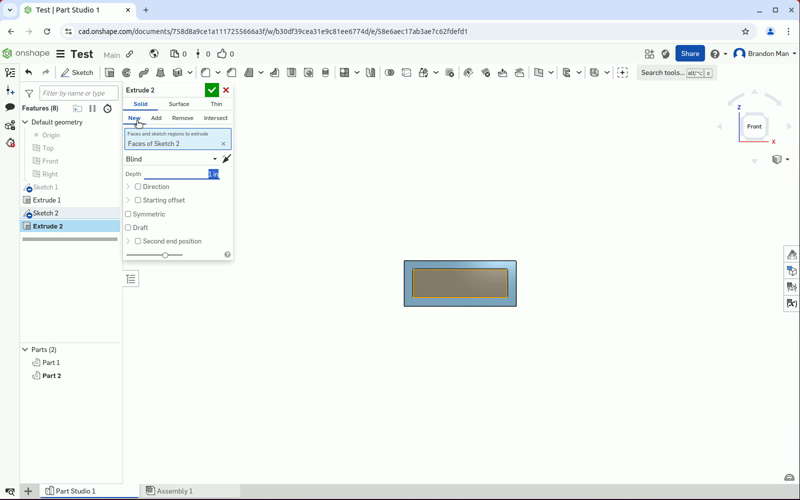
text(0.482)
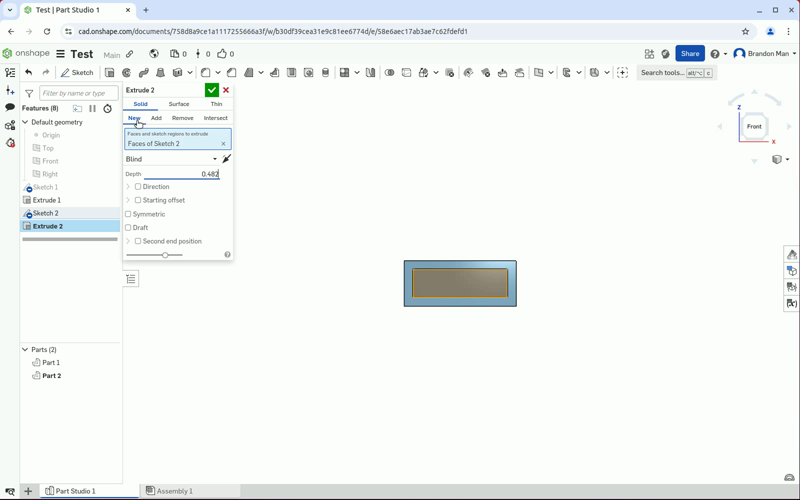
key(tab, 3)
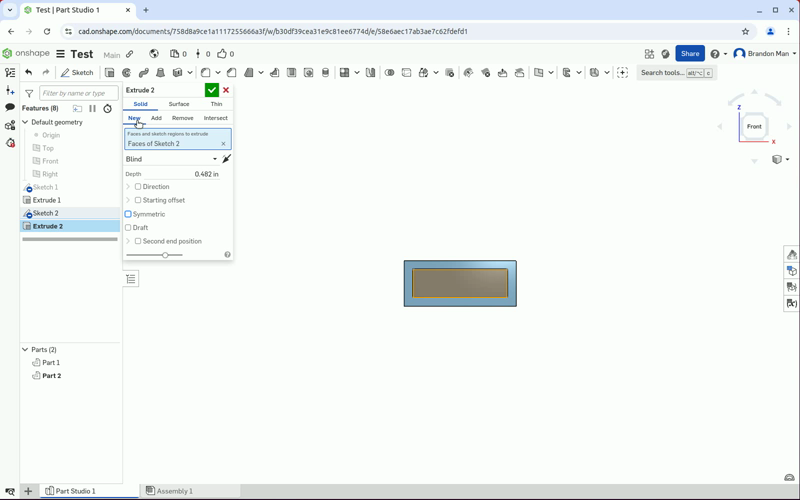
key(space)
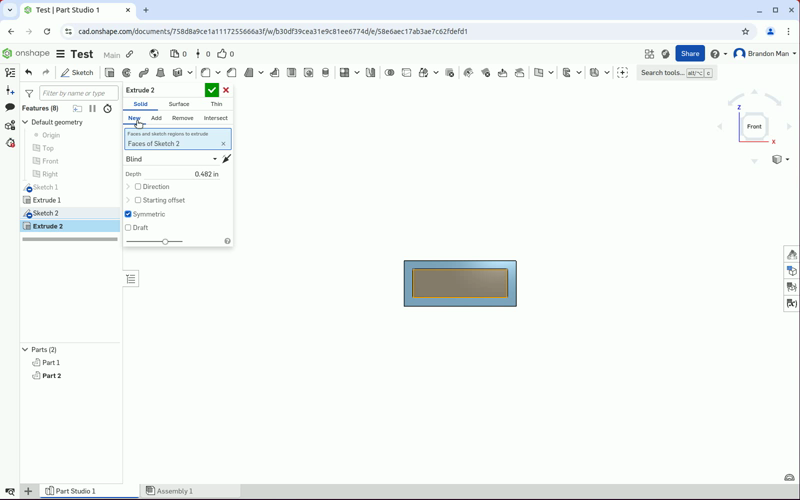
key(enter)
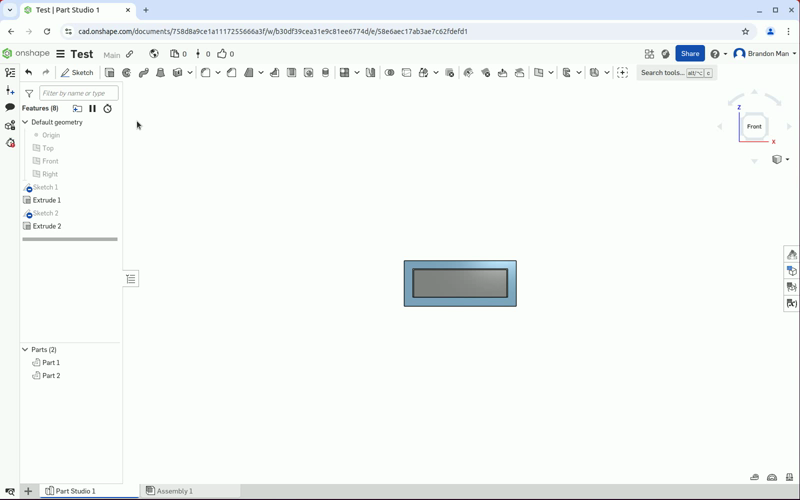
key(shift+h)
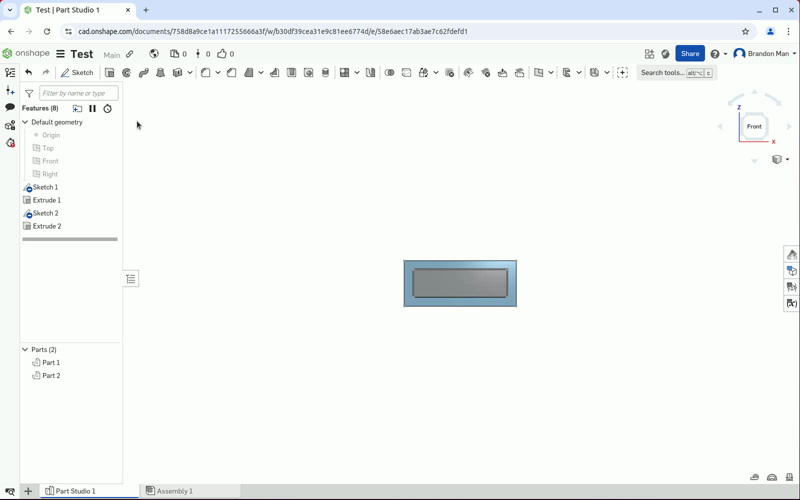
key(shift+h)
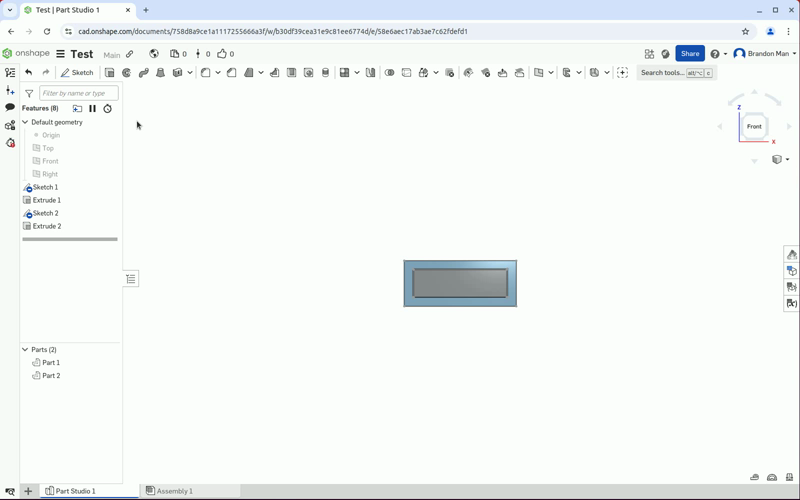
key(shift+7)
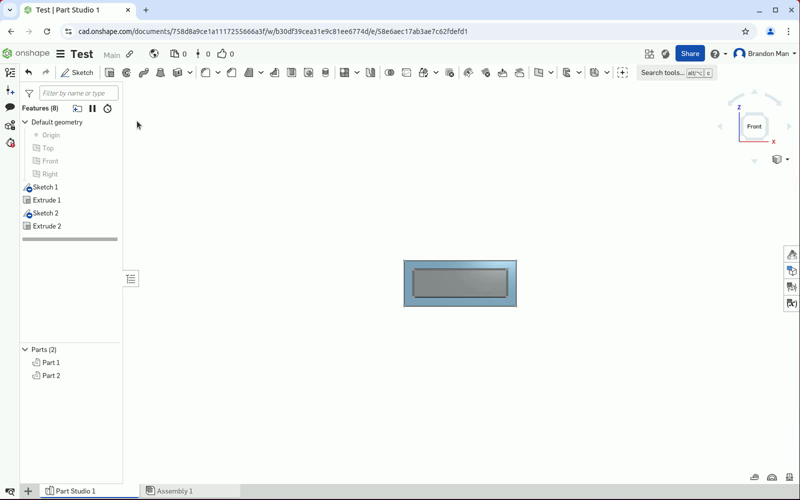
key(left, 2)
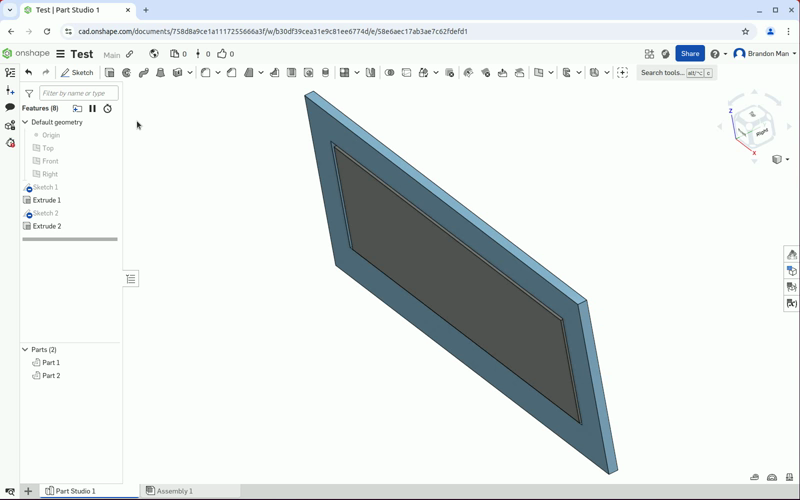
key(down, 2)
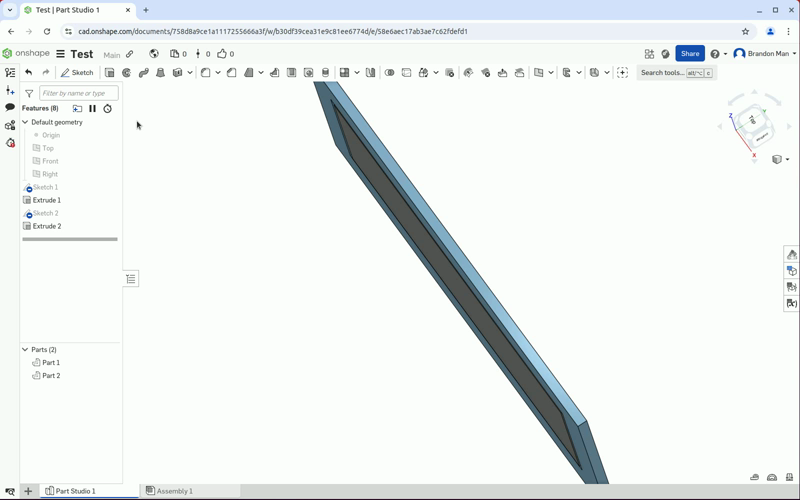
key(up, 2)
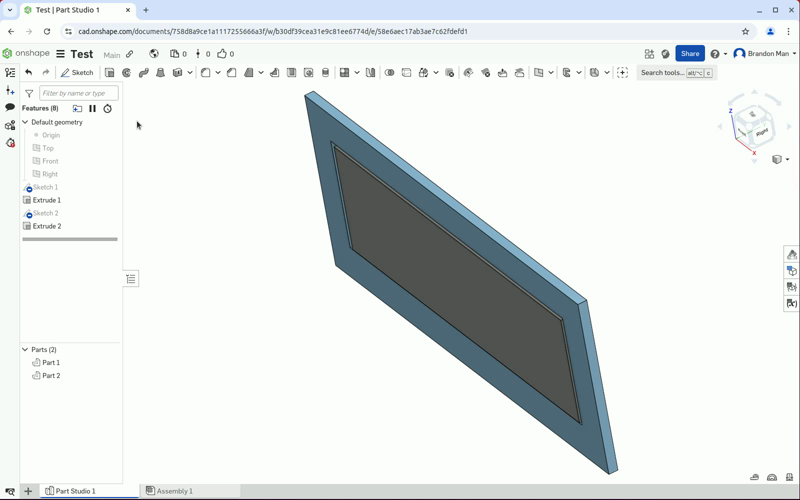
key(right, 2)
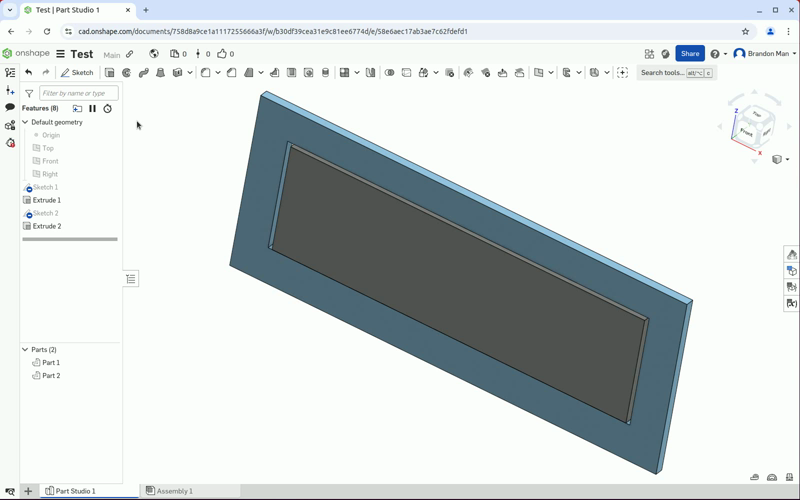
mouse_move(73, 189)
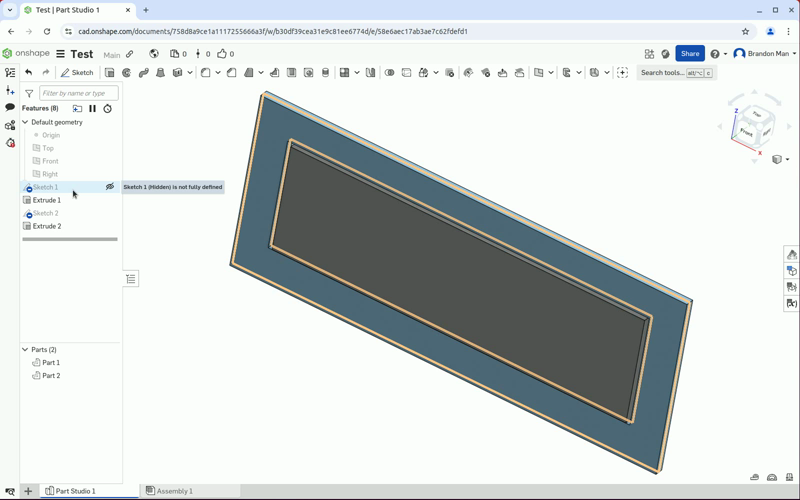
click(73, 189)